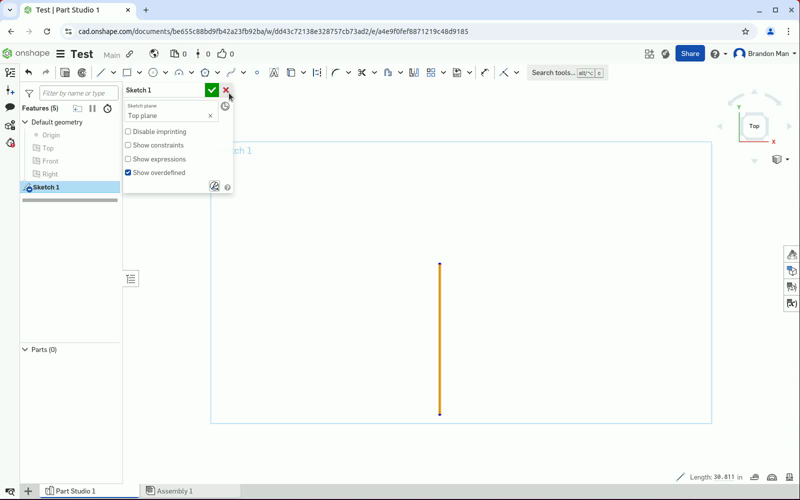
key(shift+h)
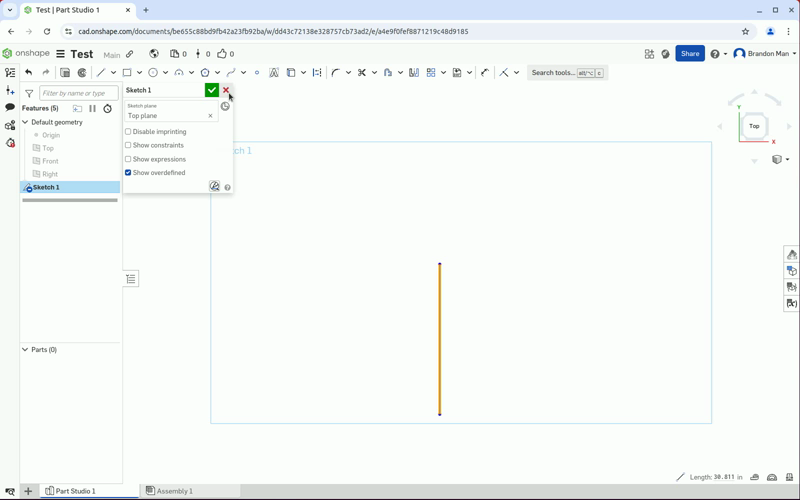
mouse_move(73, 352)
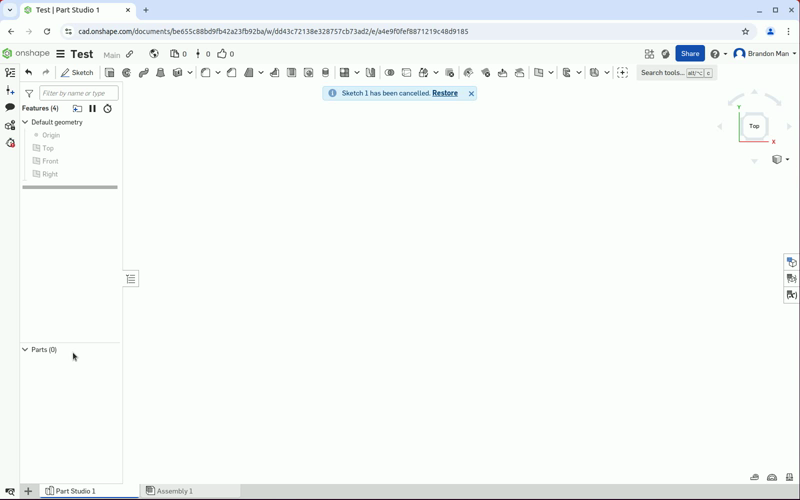
key(y)
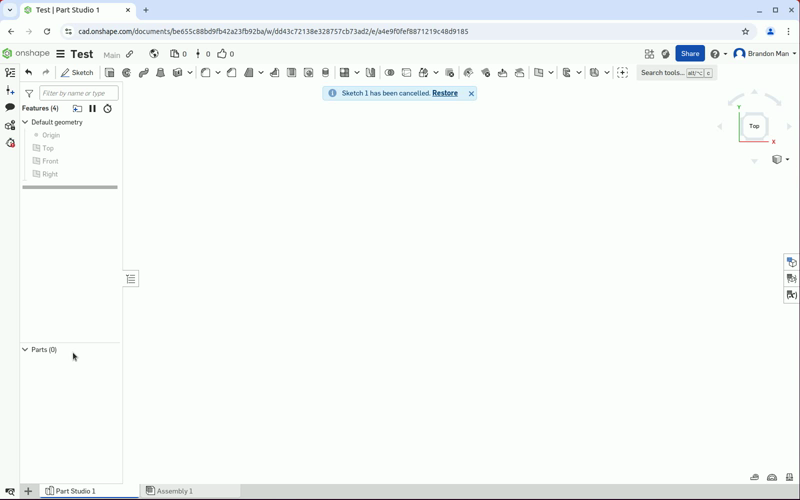
key(shift+p)
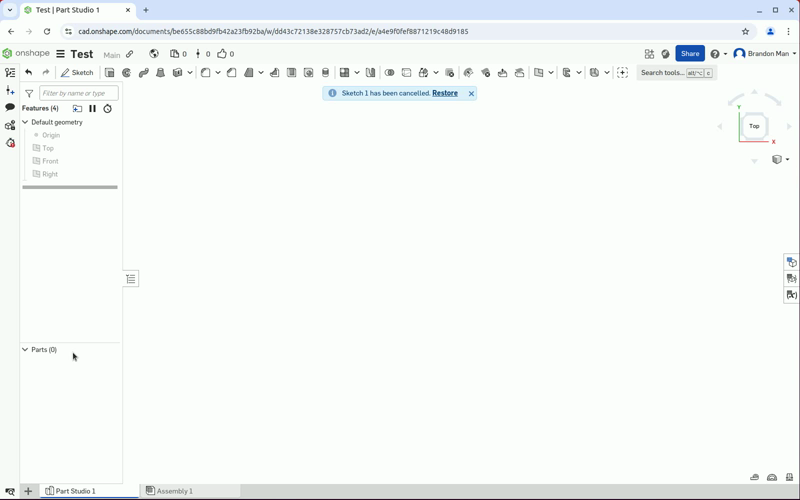
key(space)
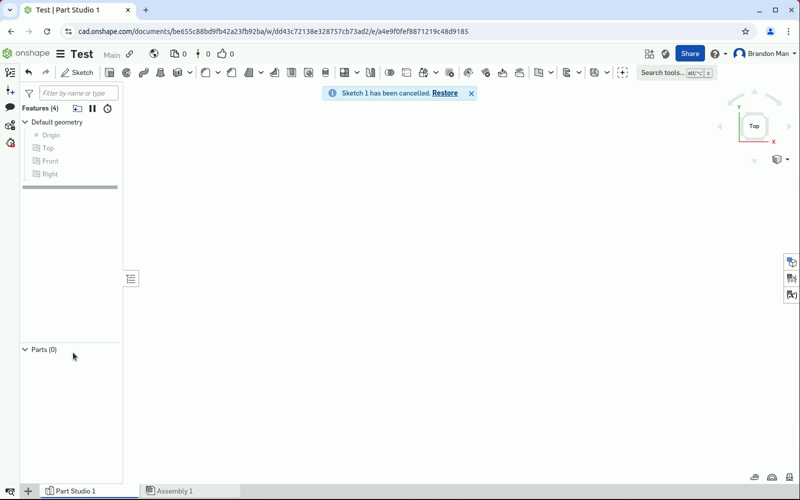
key_down(shift)
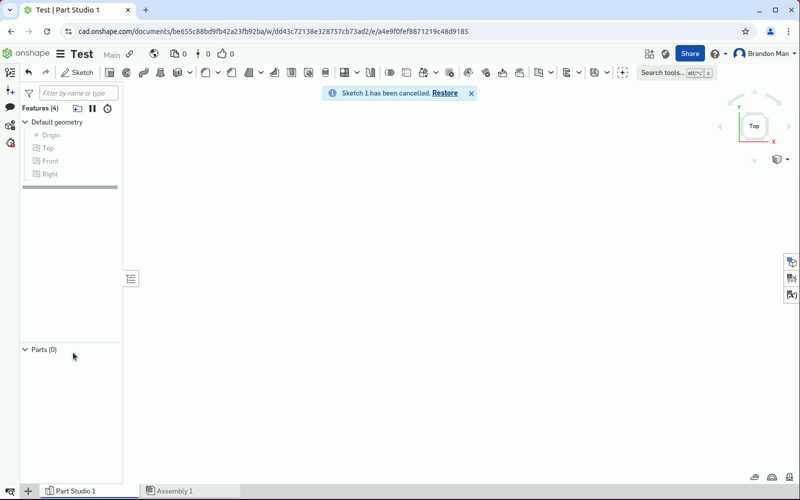
key(up)
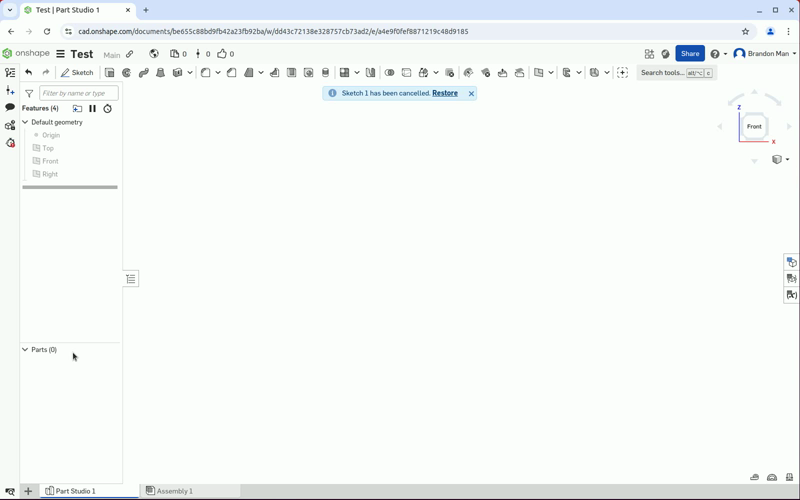
key_up(shift)
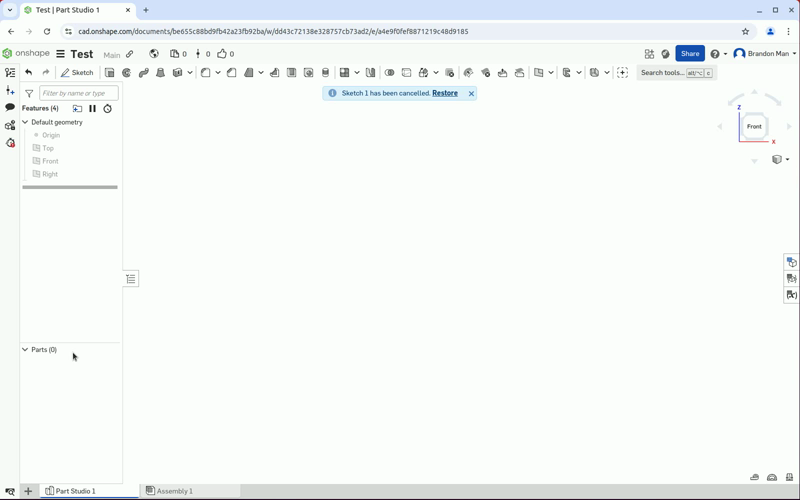
mouse_move(73, 352)
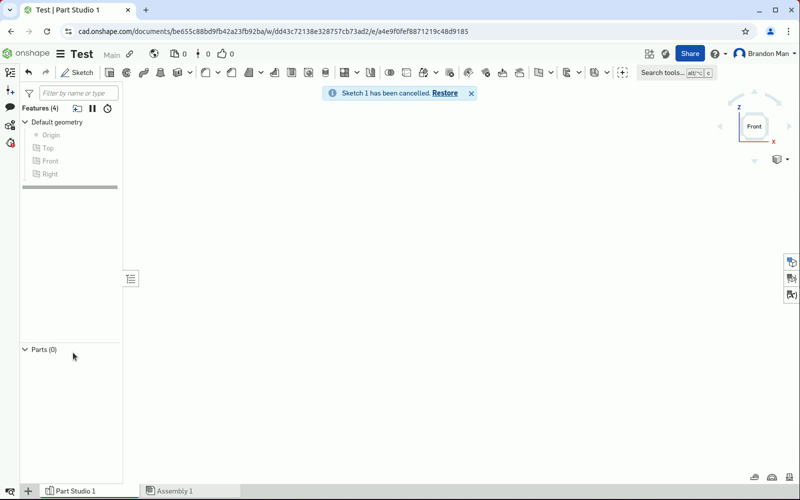
key(shift+y)
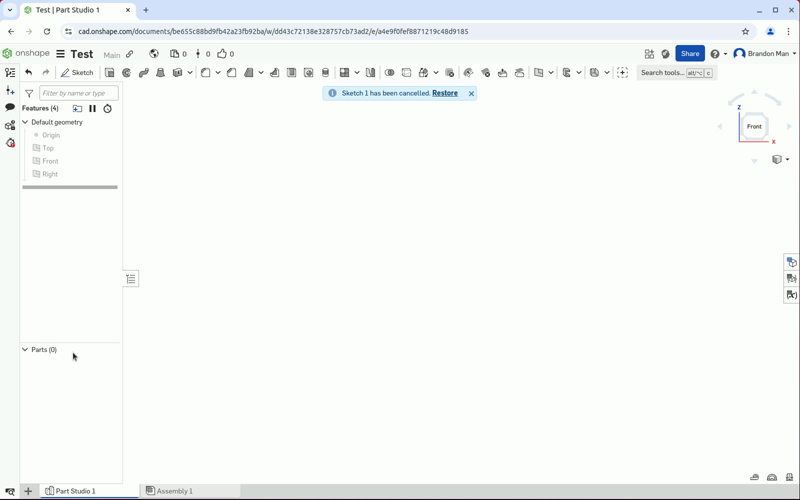
key(shift+s)
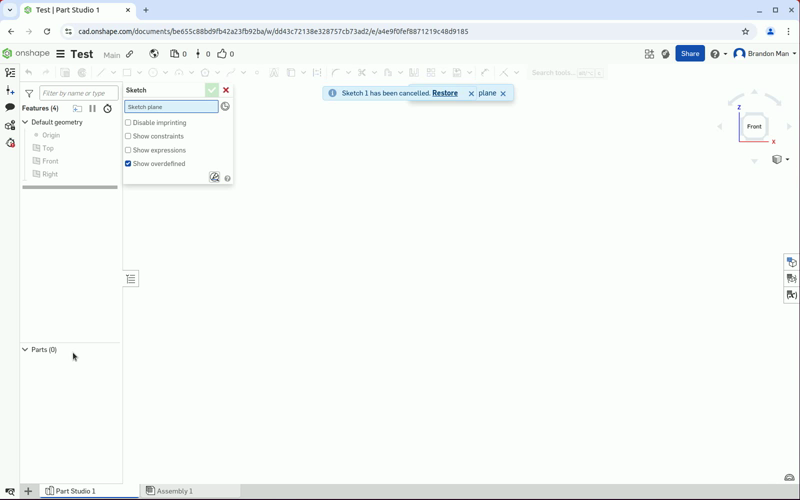
mouse_move(73, 163)
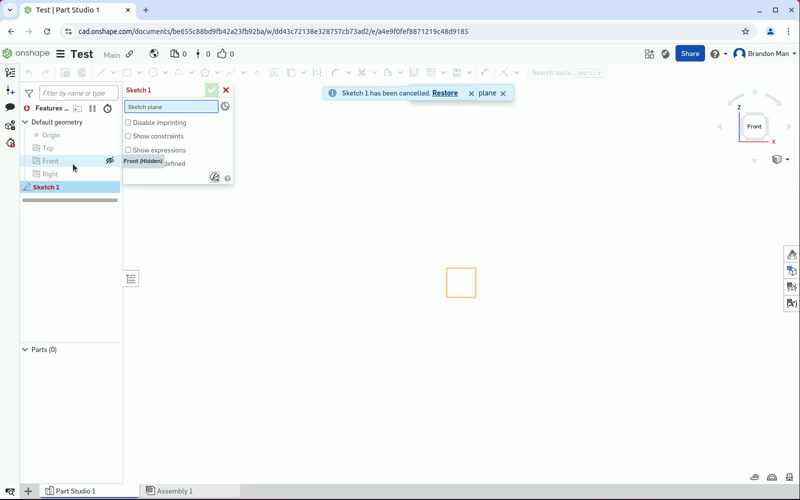
click(73, 163)
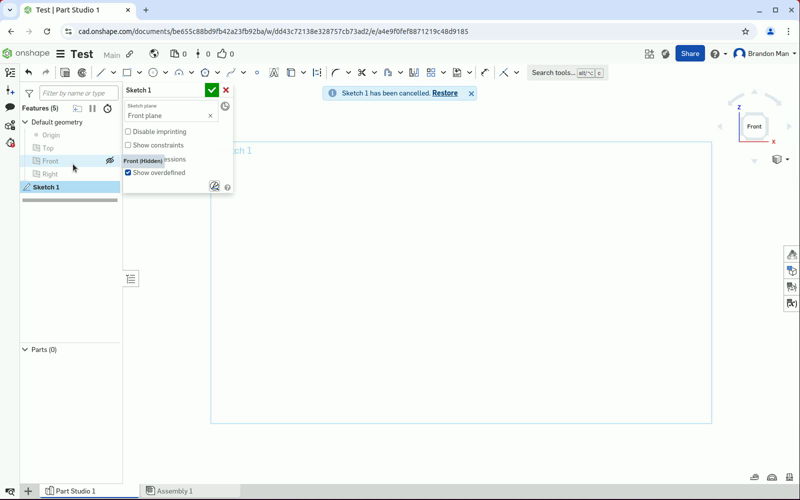
mouse_move(73, 352)
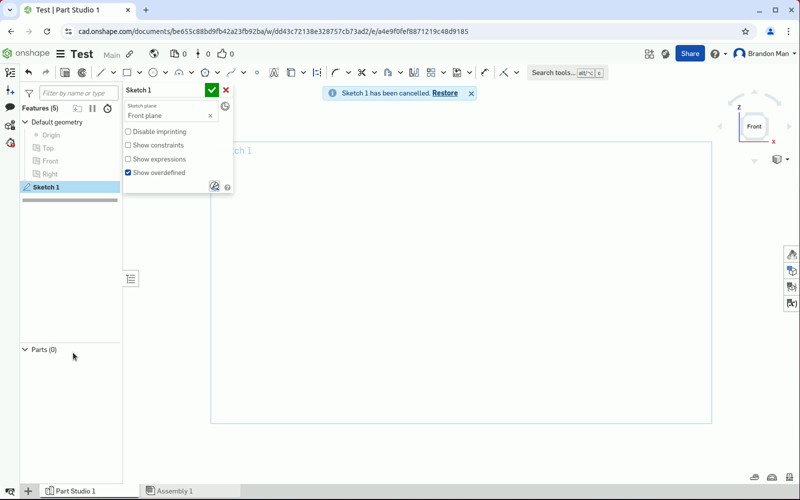
key(y)
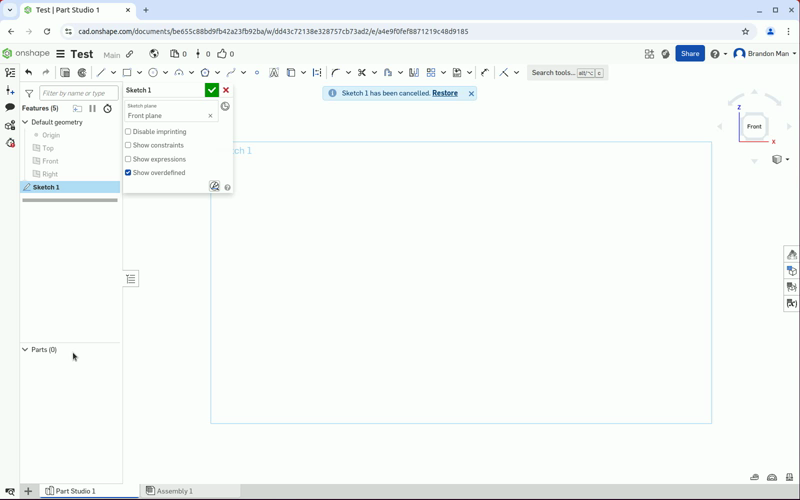
key(l)
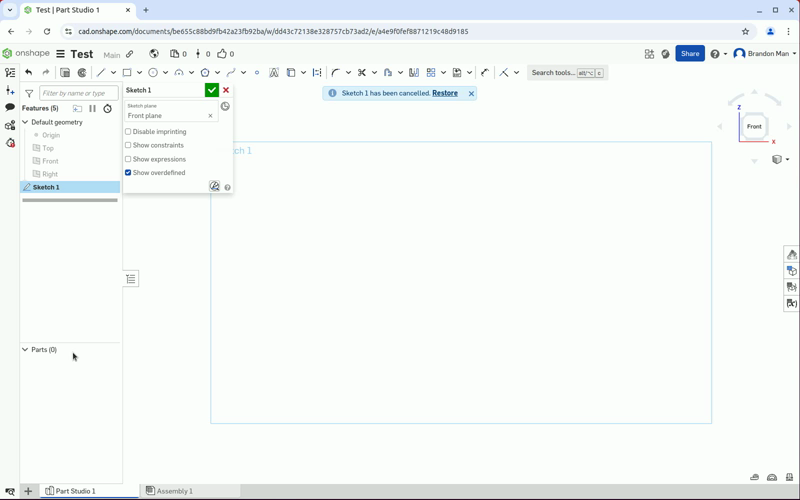
key_down(shift)
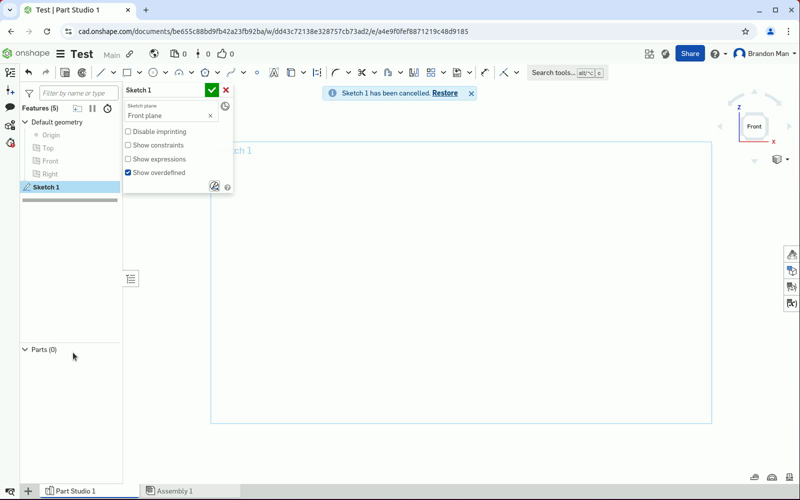
mouse_move(352, 253)
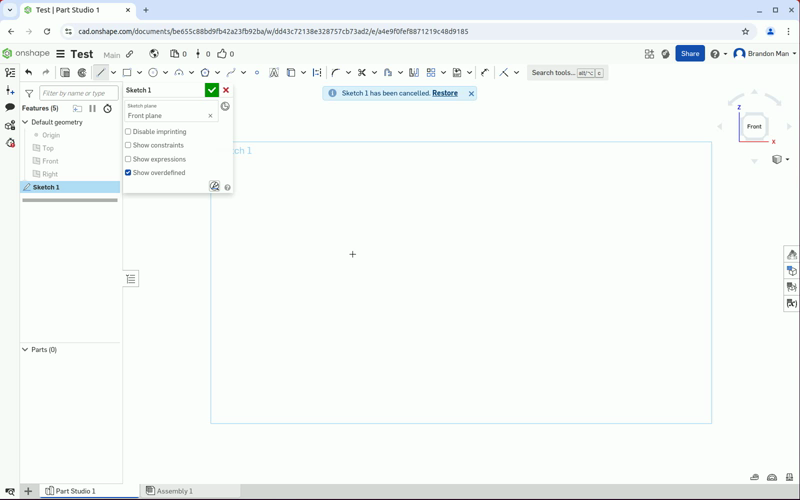
click(352, 253)
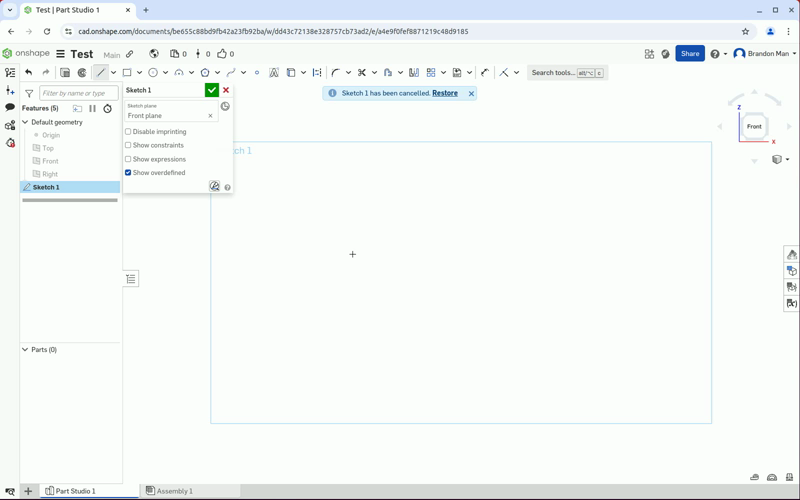
key_up(shift)
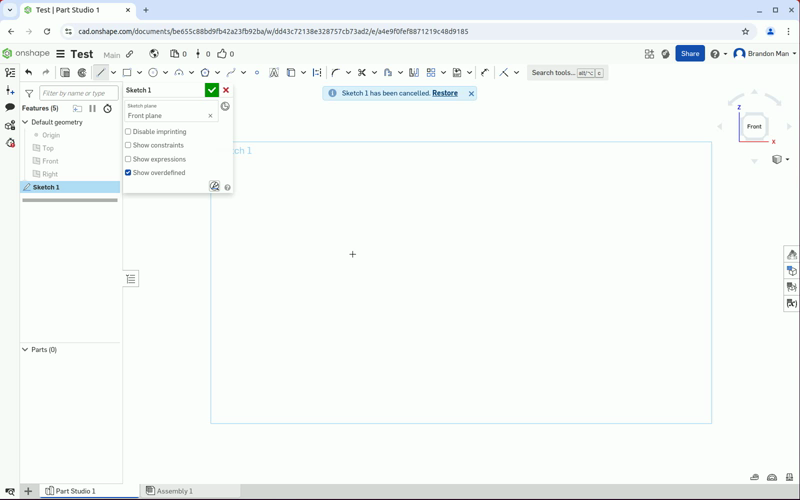
key_down(shift)
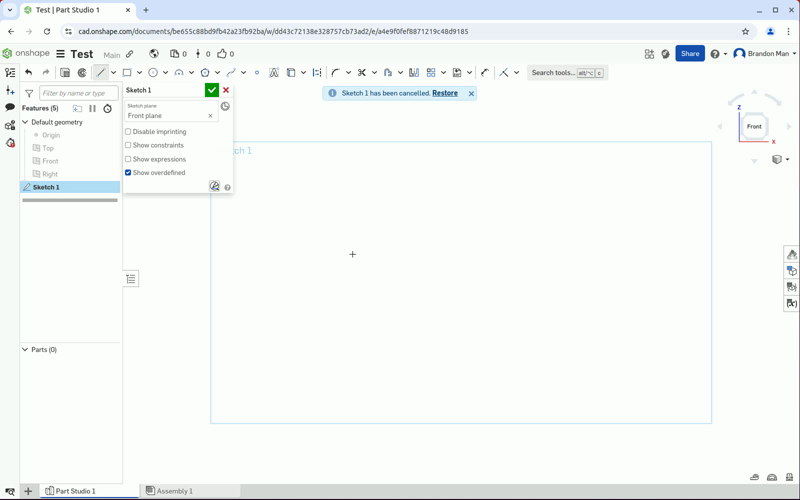
mouse_move(436, 170)
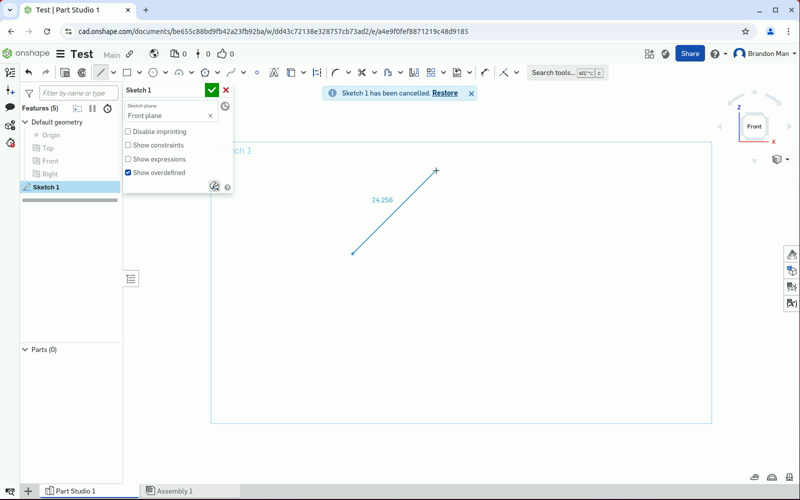
click(436, 170)
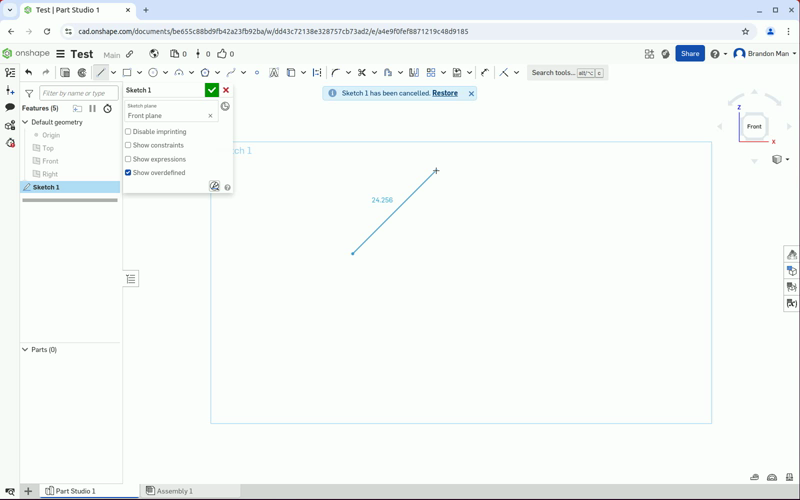
key_up(shift)
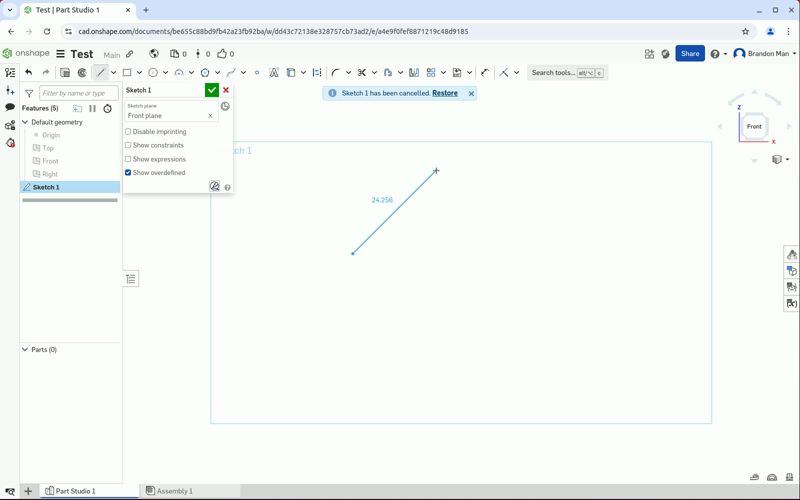
key_down(shift)
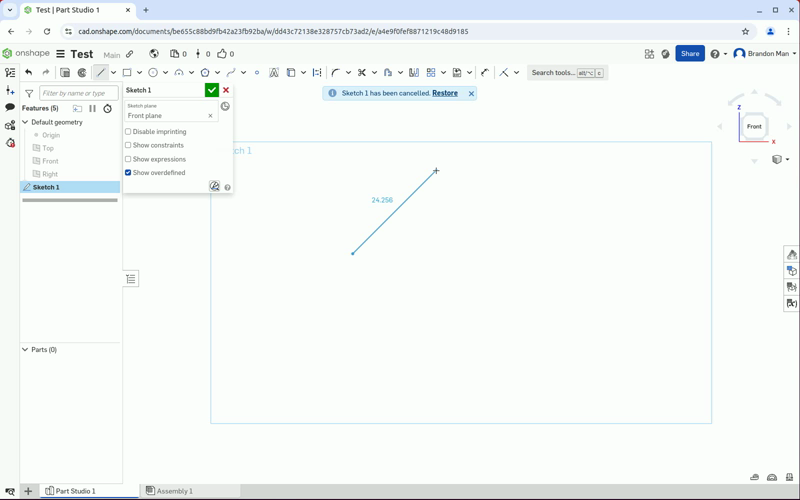
mouse_move(352, 170)
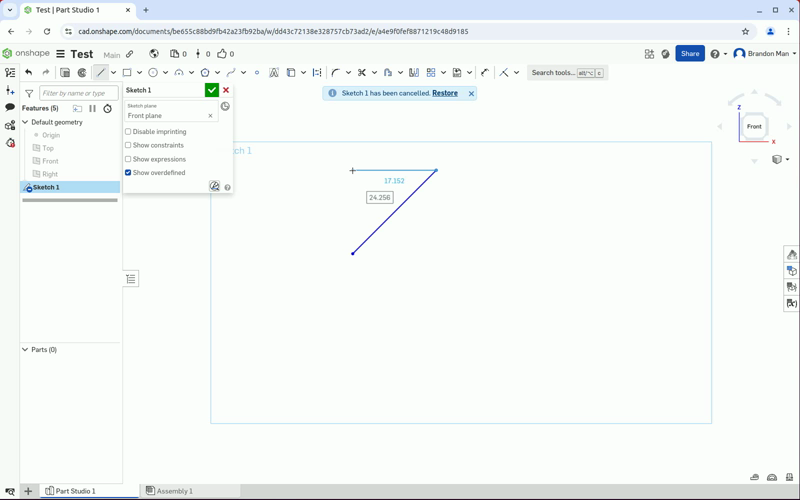
click(352, 170)
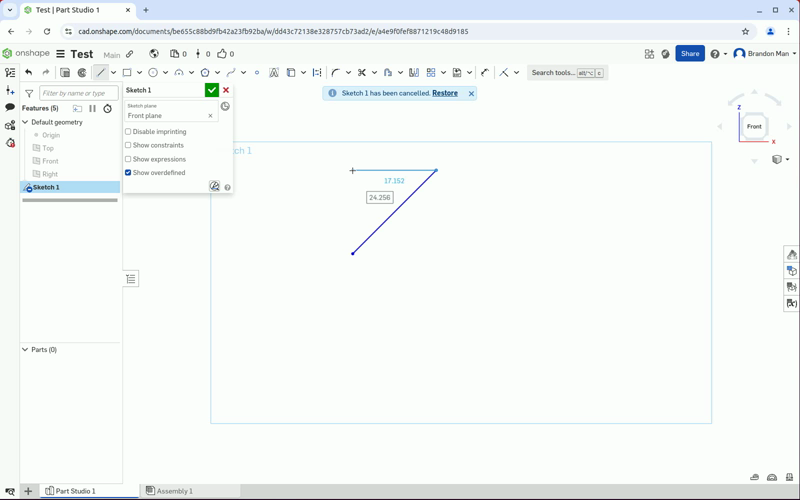
key_up(shift)
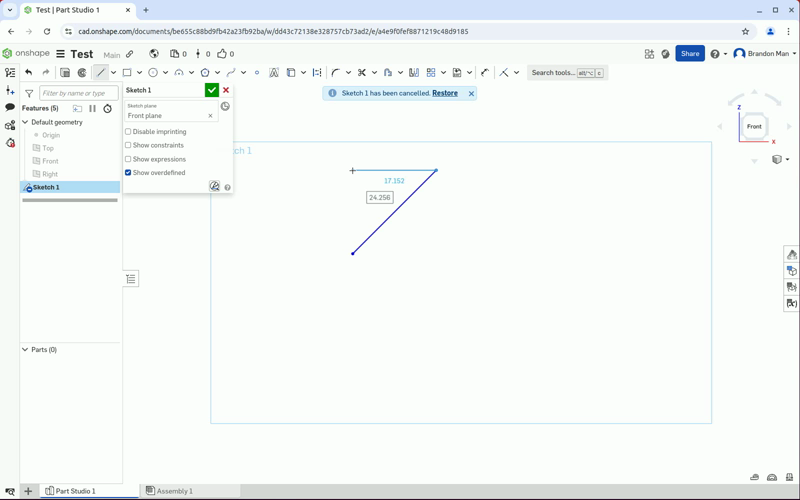
key_down(shift)
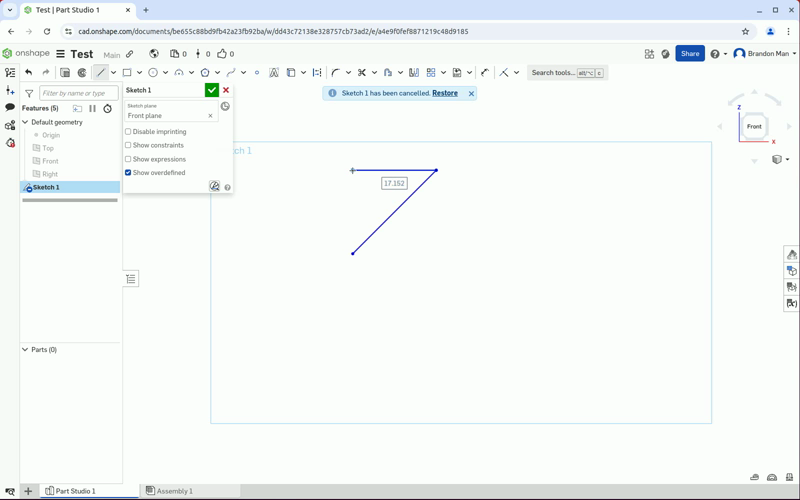
mouse_move(352, 253)
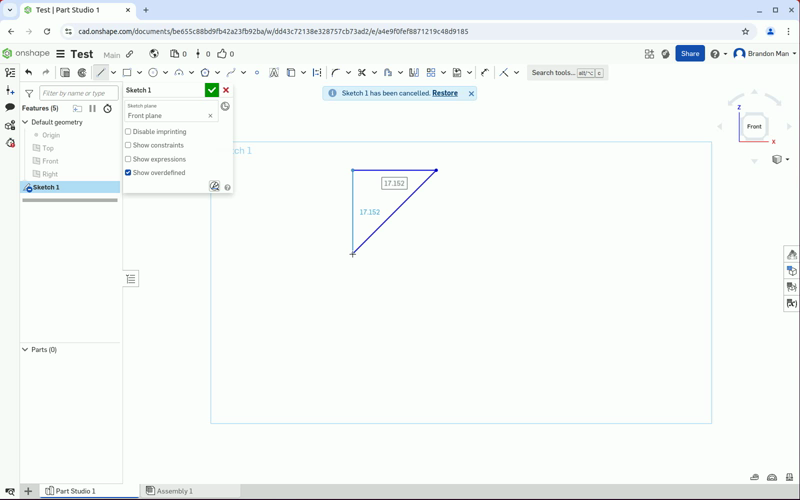
key_up(shift)
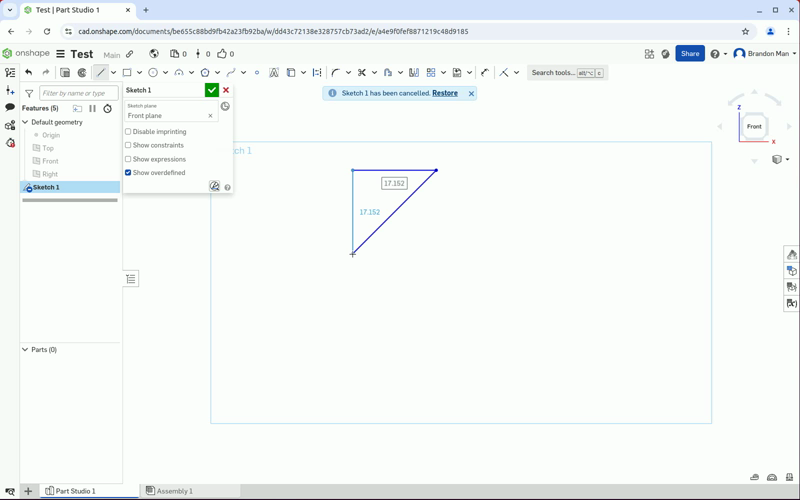
click(352, 253)
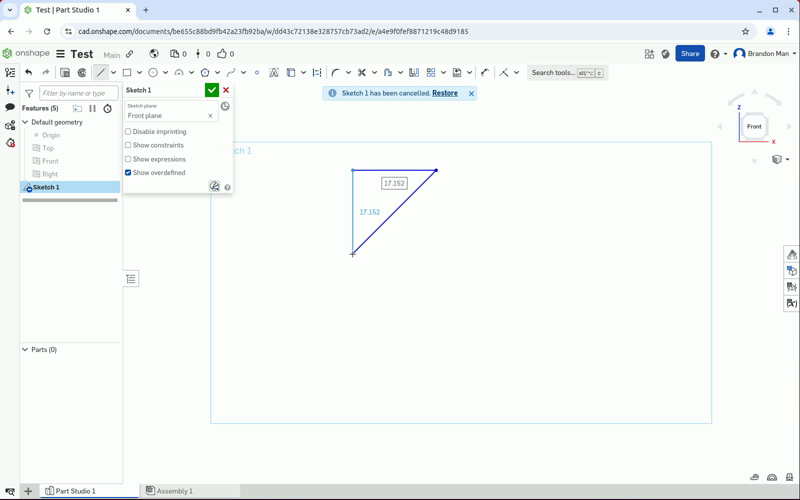
key(esc)
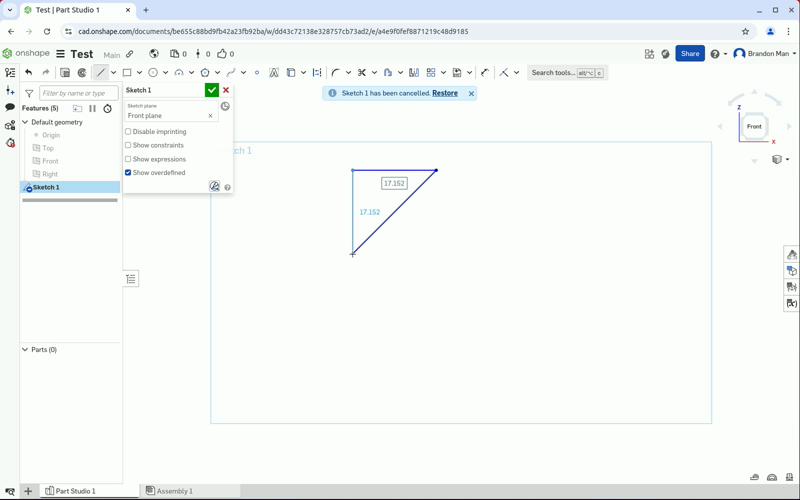
mouse_move(388, 181)
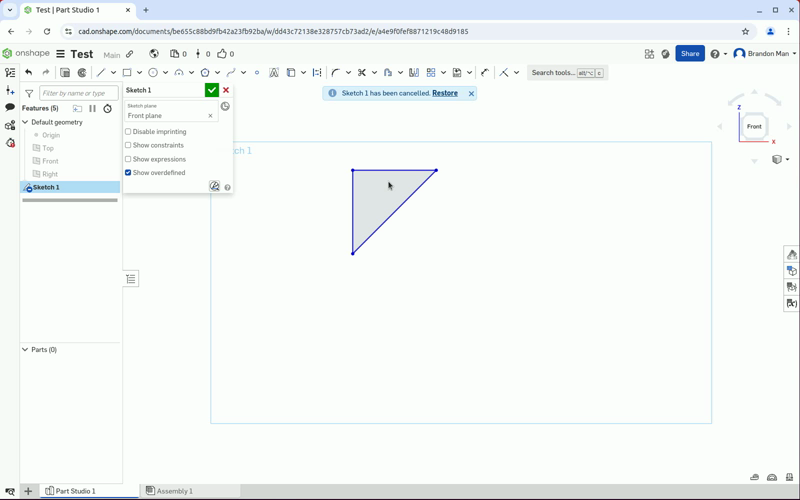
click(388, 181)
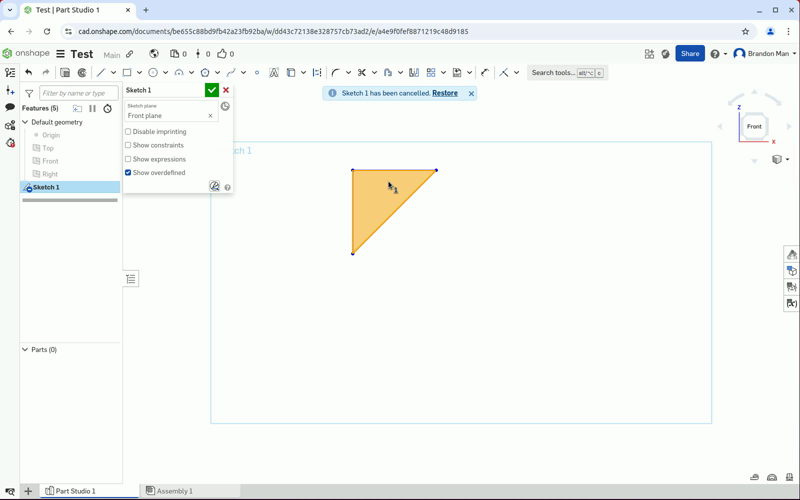
mouse_move(73, 352)
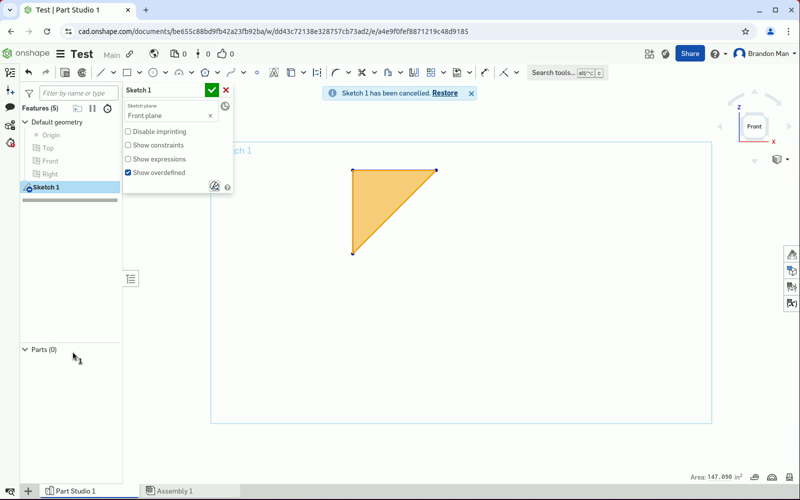
key(shift+y)
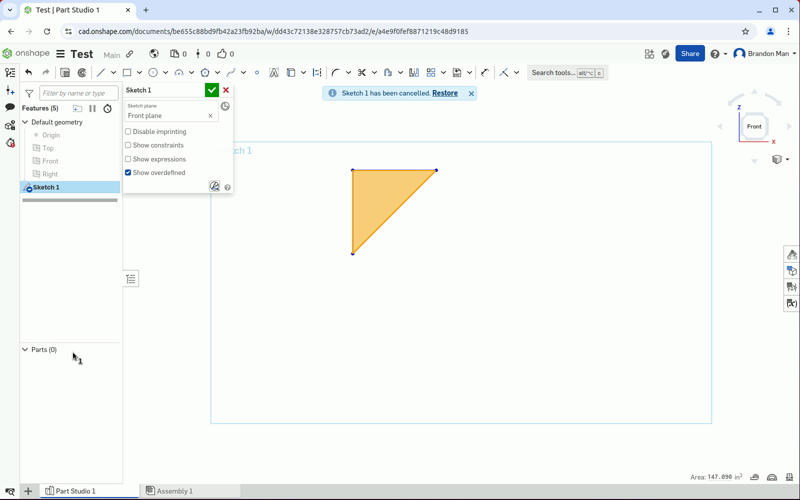
key(shift+e)
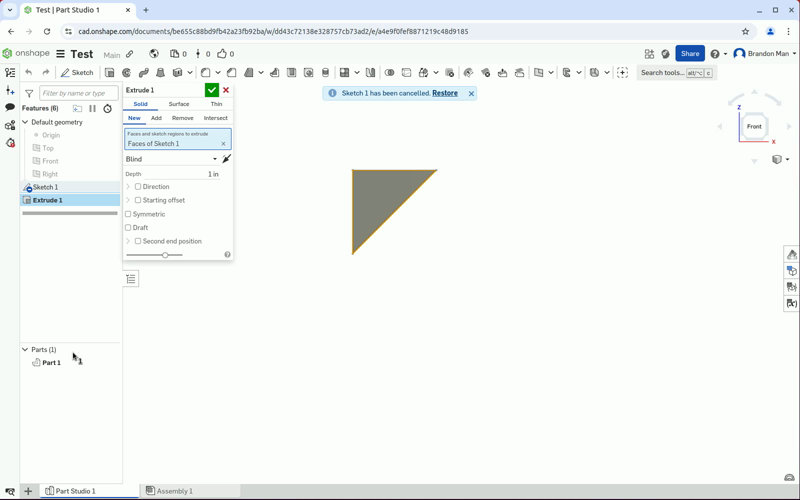
mouse_move(143, 106)
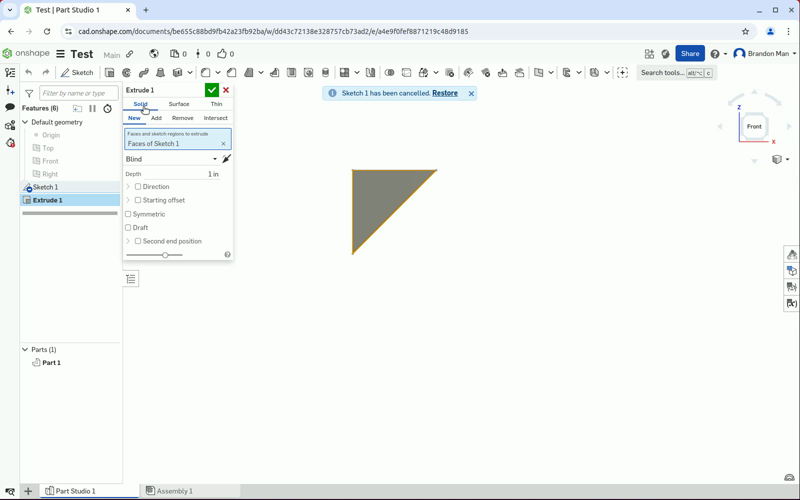
click(143, 106)
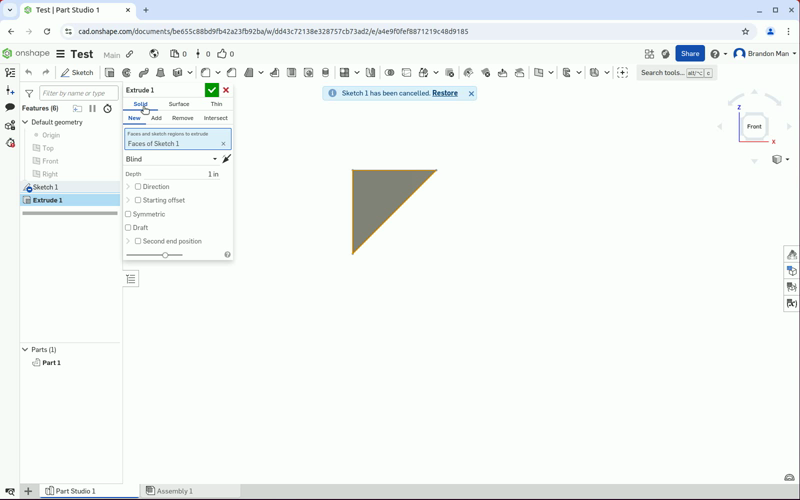
mouse_move(137, 120)
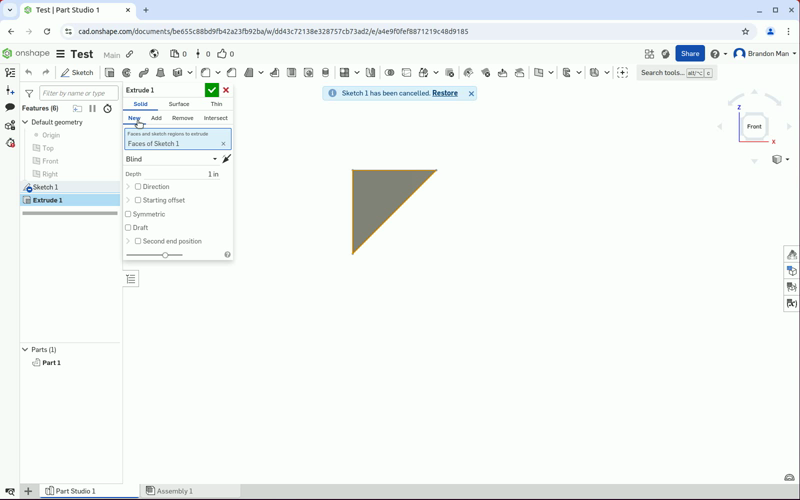
click(137, 120)
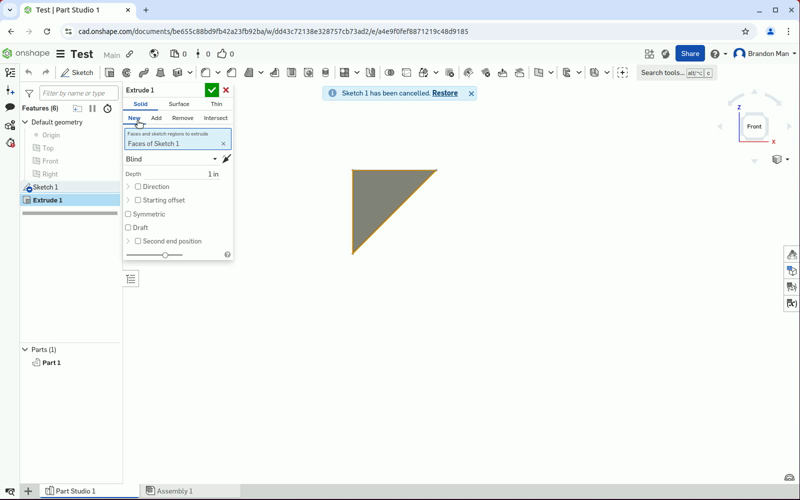
key(tab, 4)
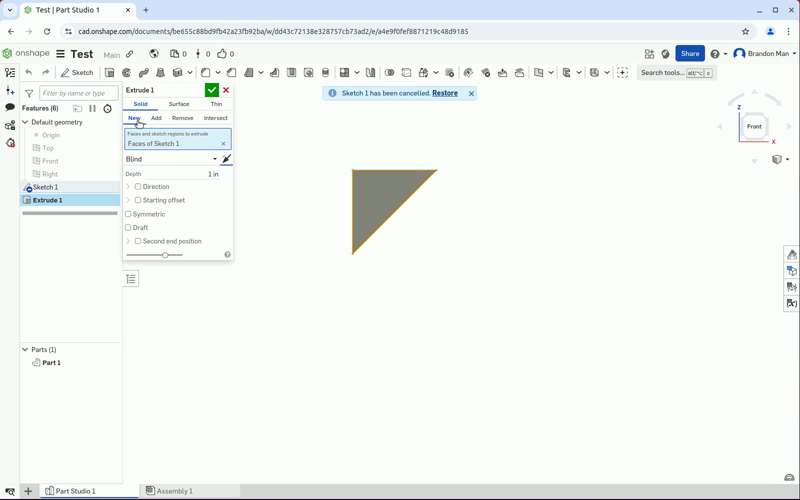
text(11.554)
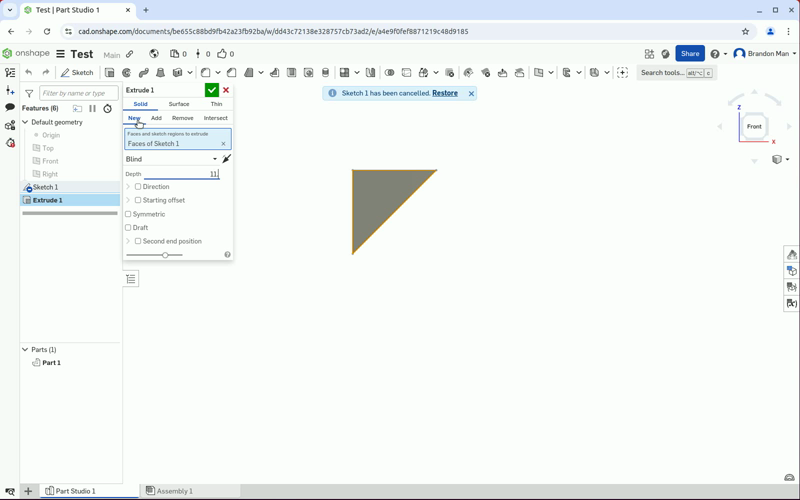
key(tab, 3)
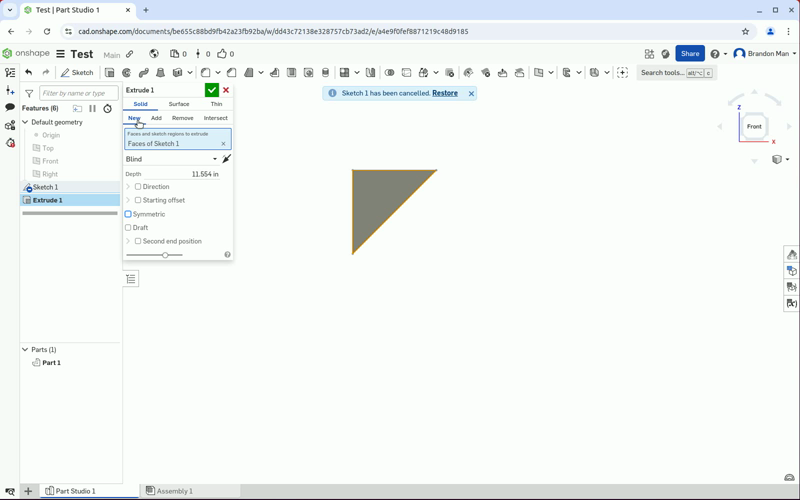
key(space)
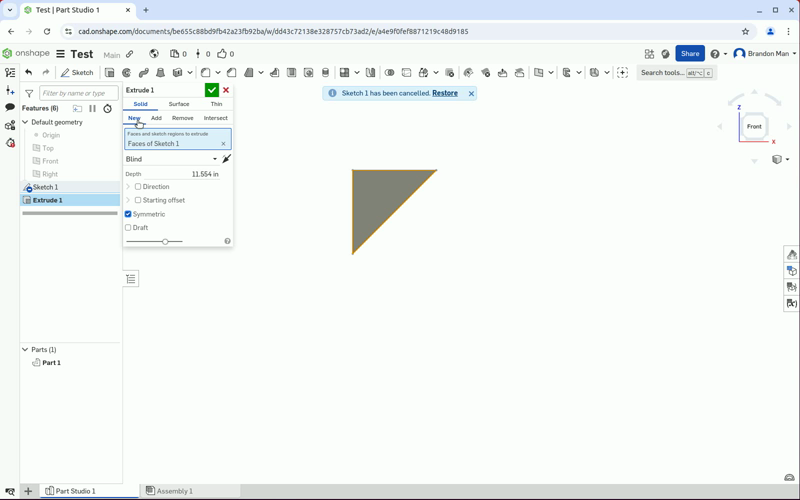
key(enter)
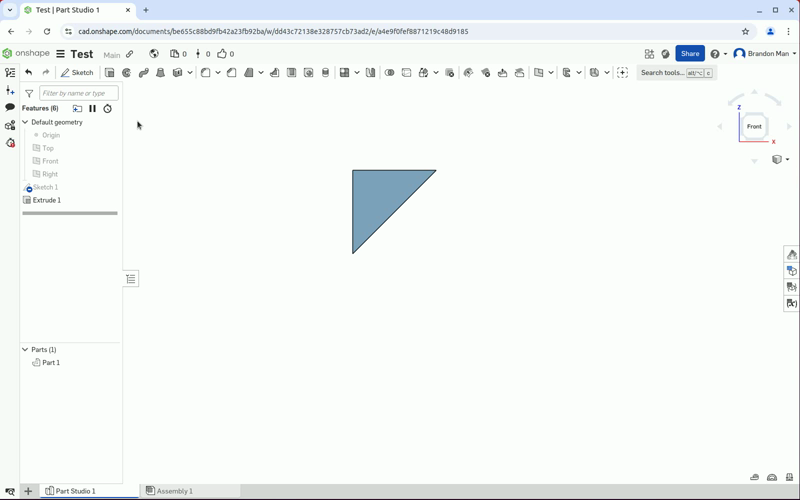
key(shift+h)
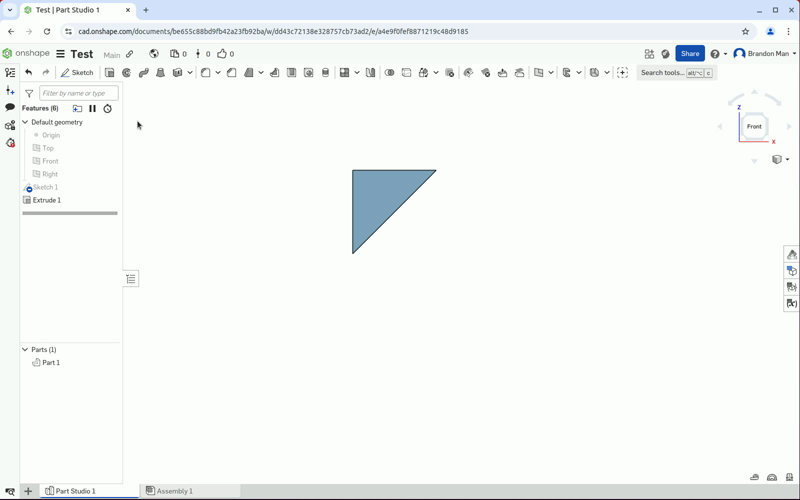
key(shift+h)
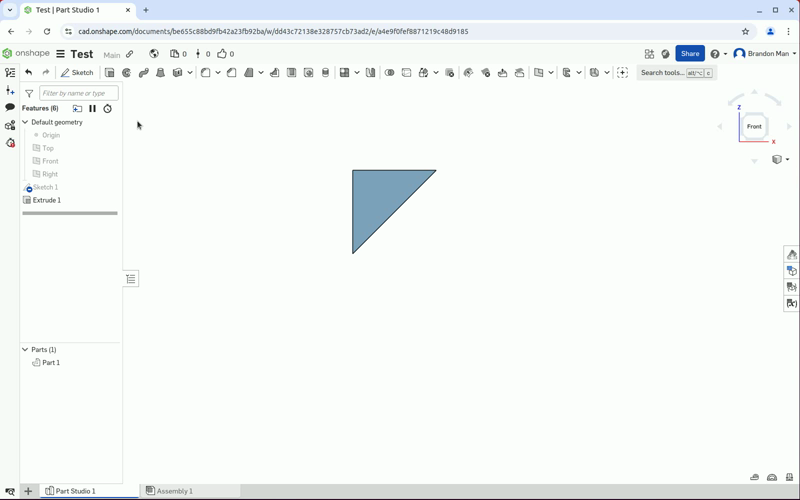
mouse_move(73, 189)
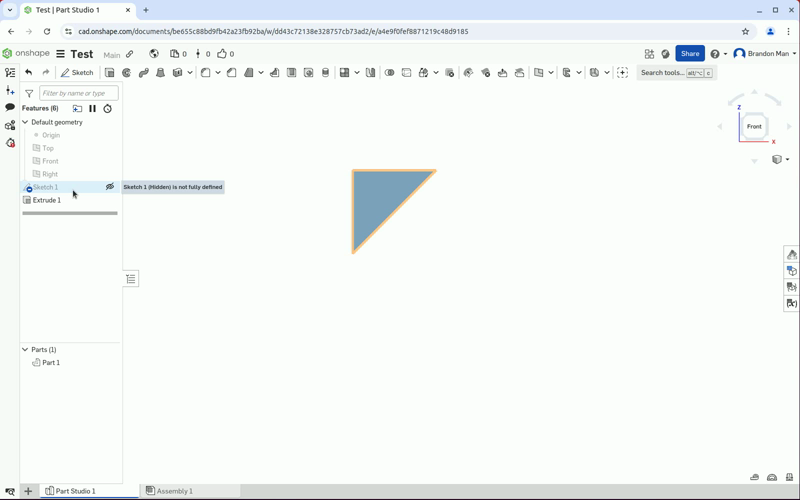
click(73, 189)
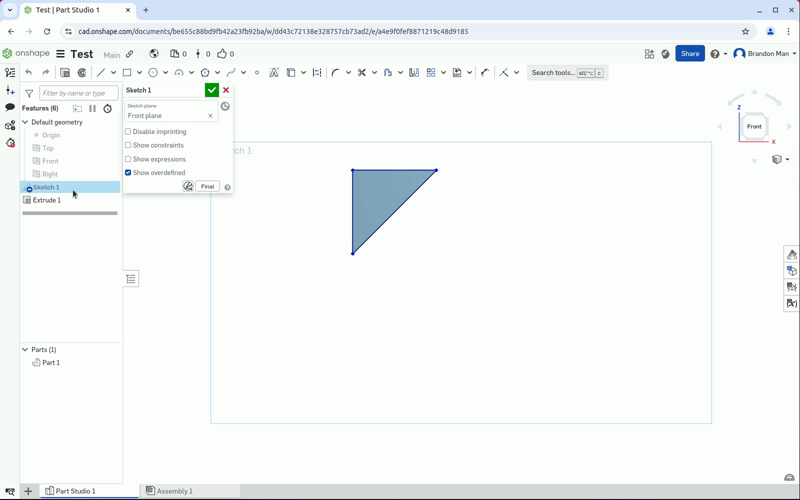
mouse_move(229, 92)
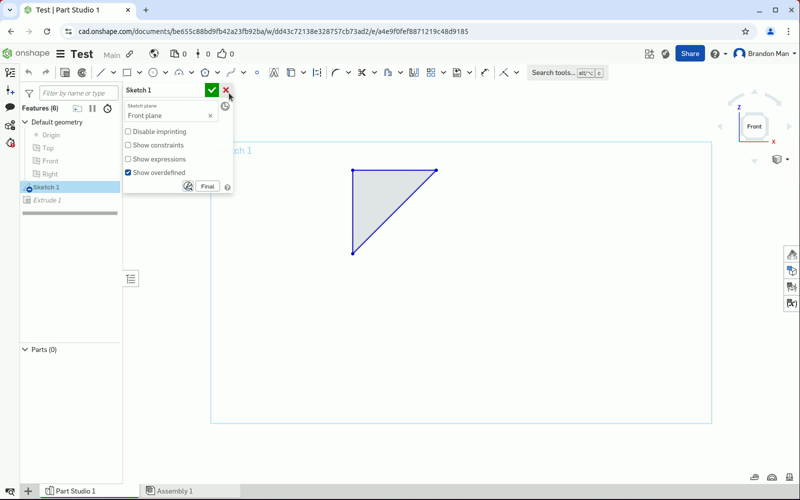
click(229, 92)
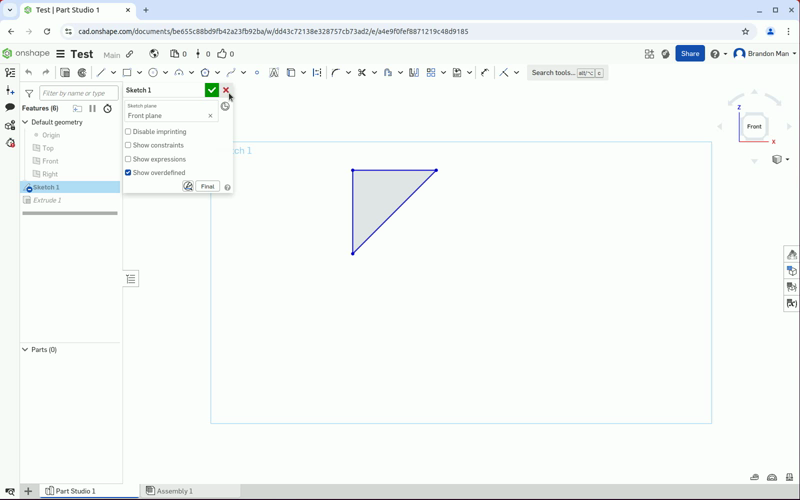
key(shift+s)
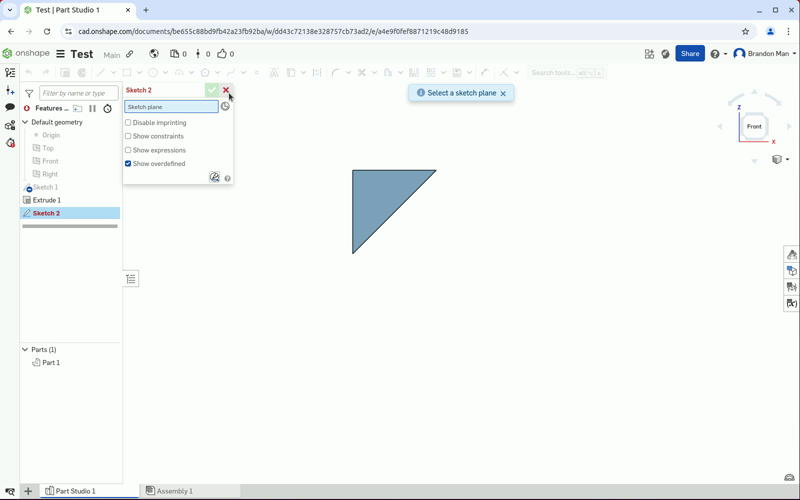
mouse_move(73, 163)
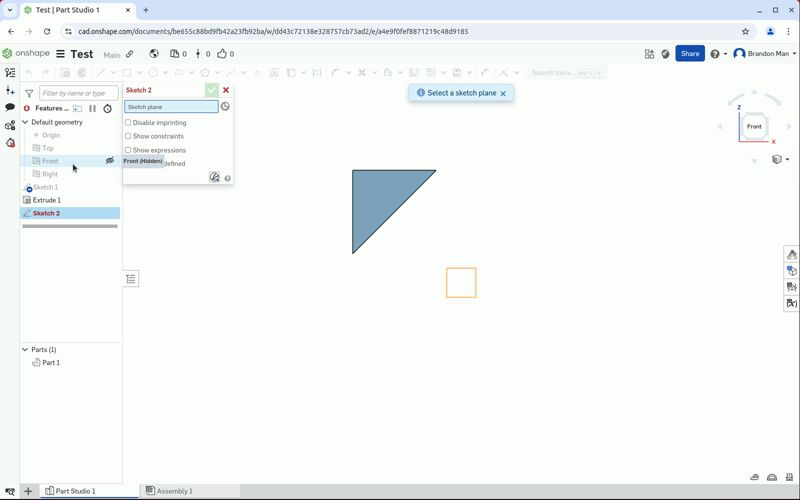
click(73, 163)
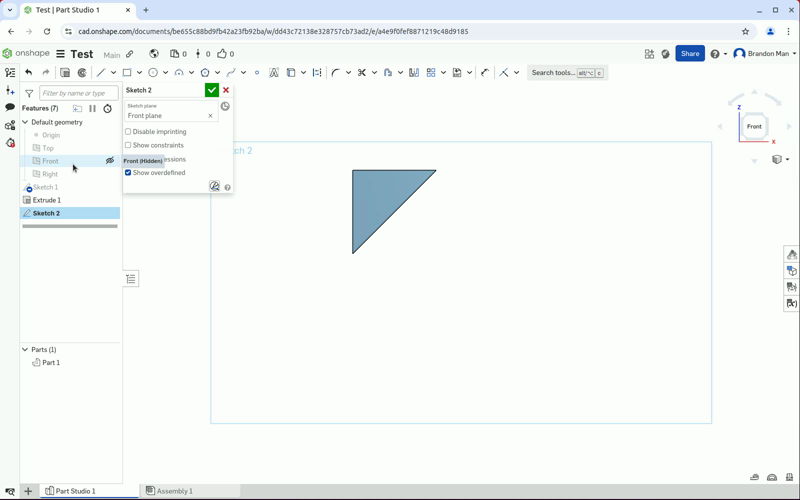
mouse_move(73, 352)
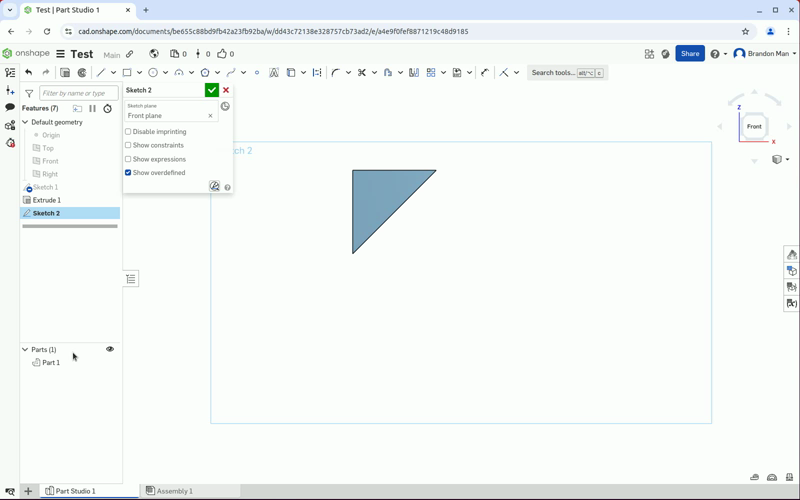
key(y)
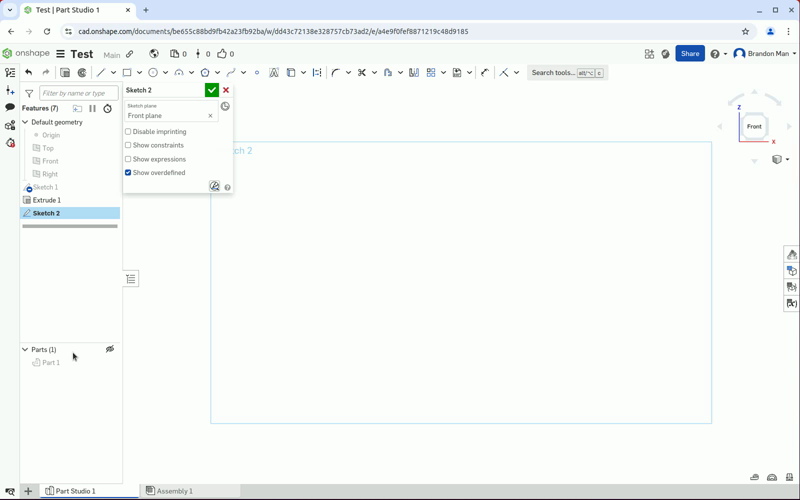
key(l)
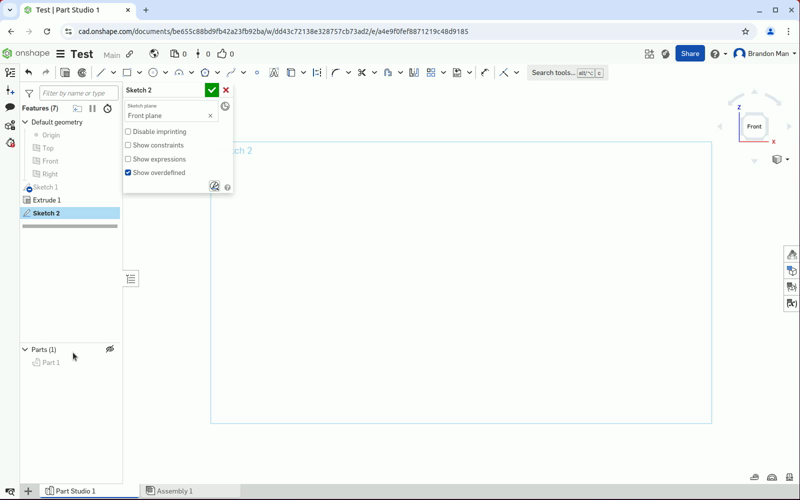
key_down(shift)
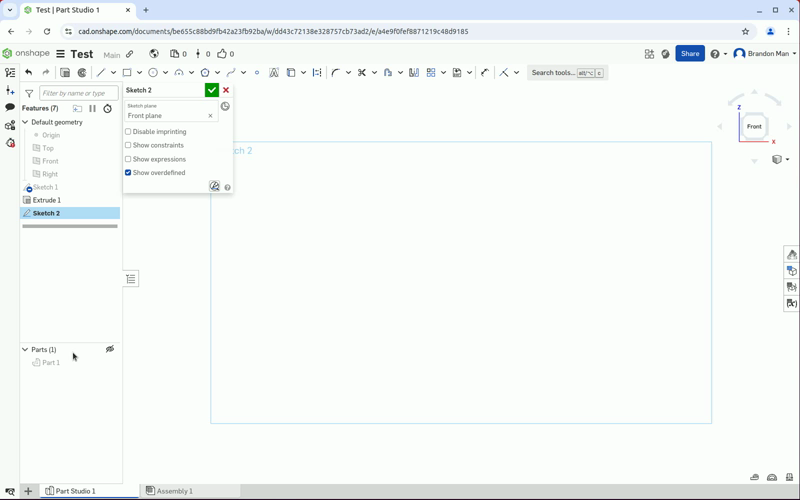
mouse_move(352, 335)
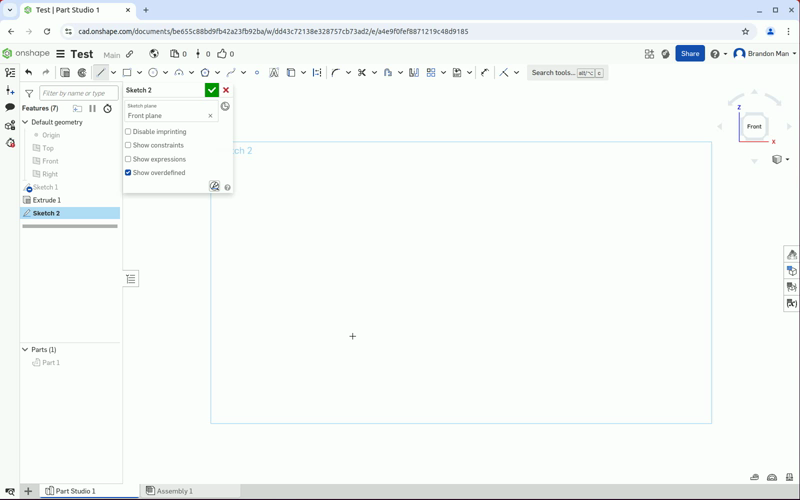
click(352, 335)
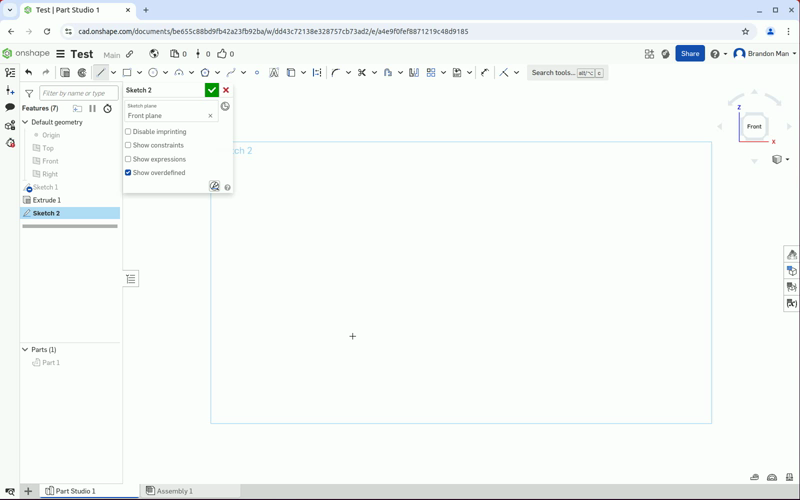
key_up(shift)
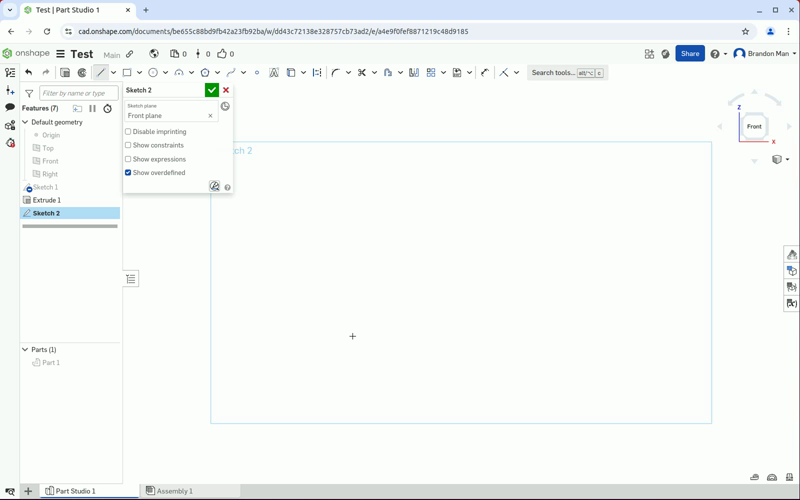
key_down(shift)
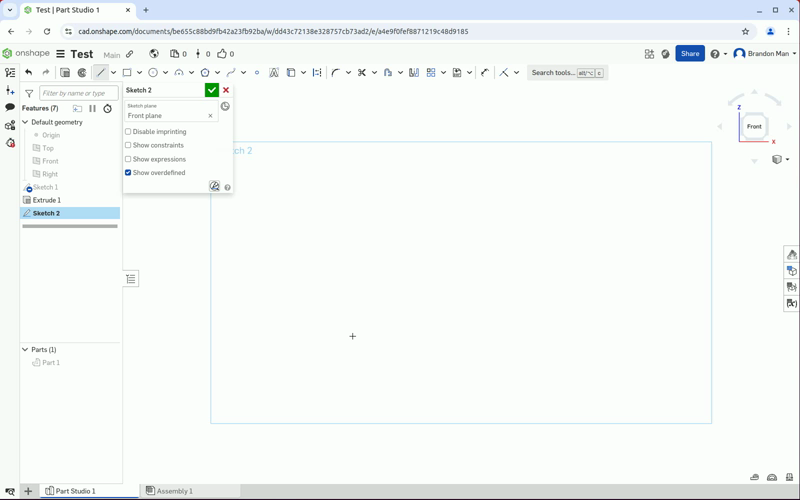
mouse_move(517, 335)
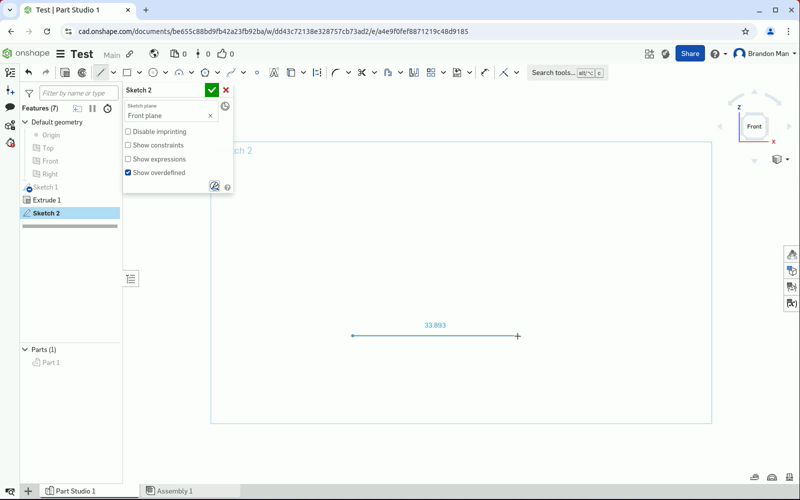
click(517, 335)
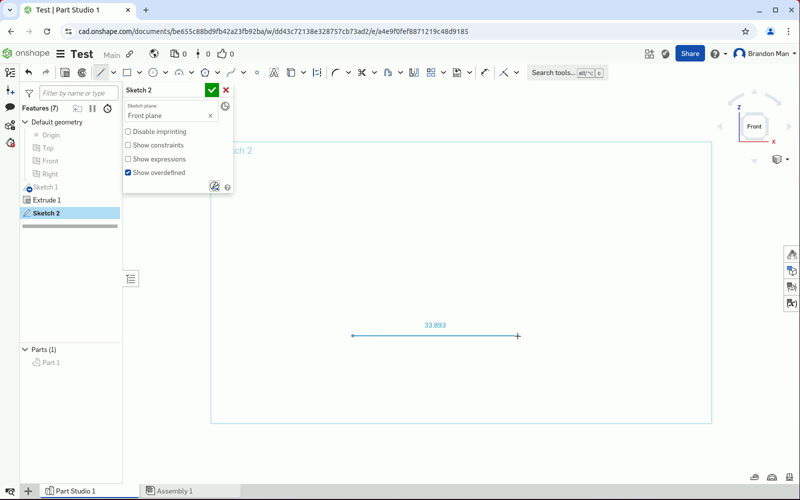
key_up(shift)
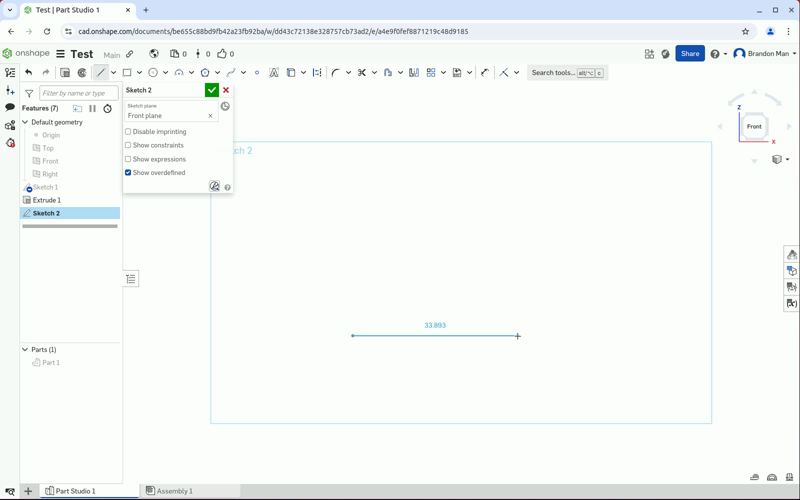
key_down(shift)
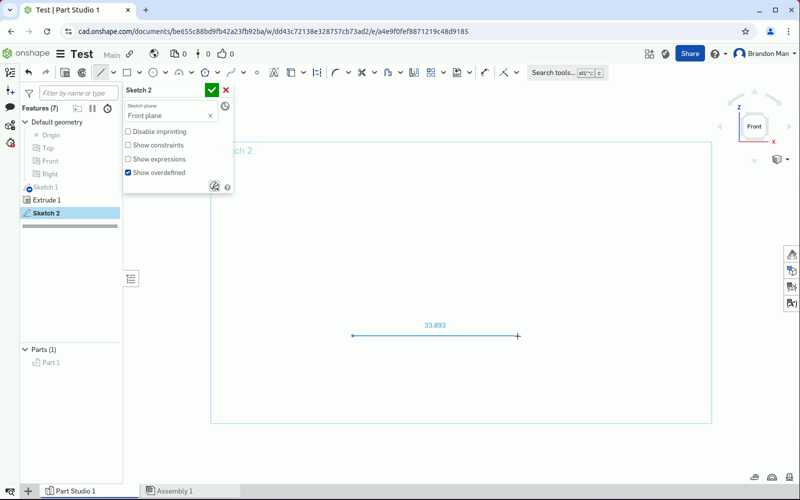
mouse_move(517, 170)
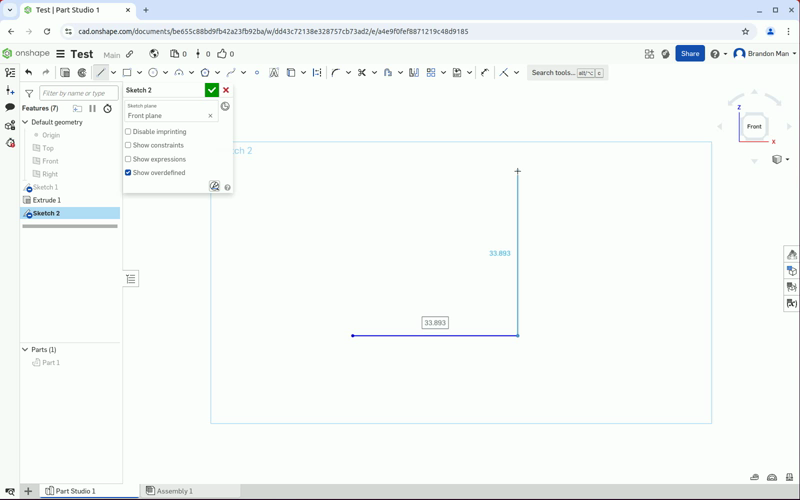
click(517, 170)
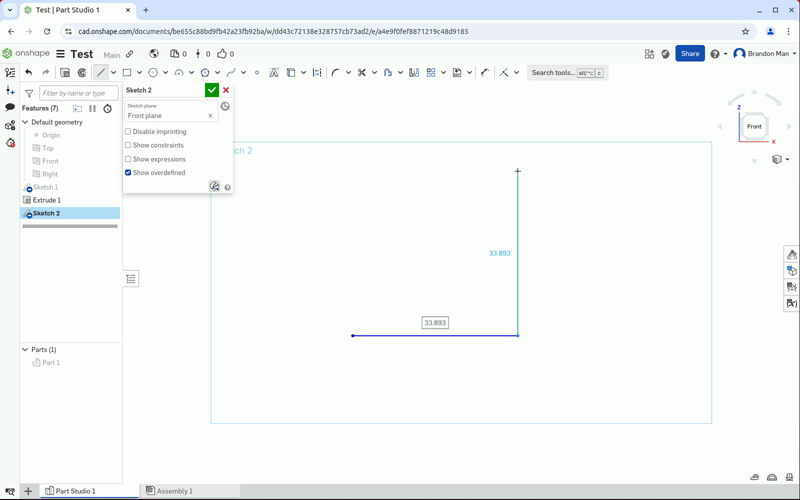
key_up(shift)
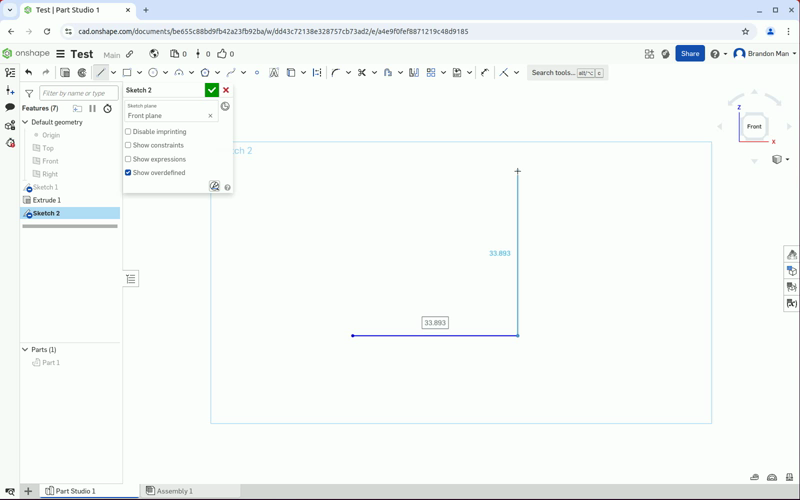
key_down(shift)
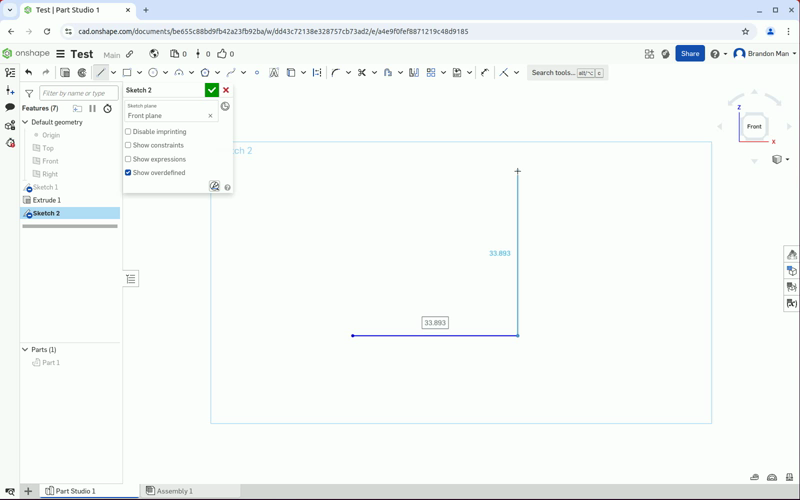
mouse_move(436, 170)
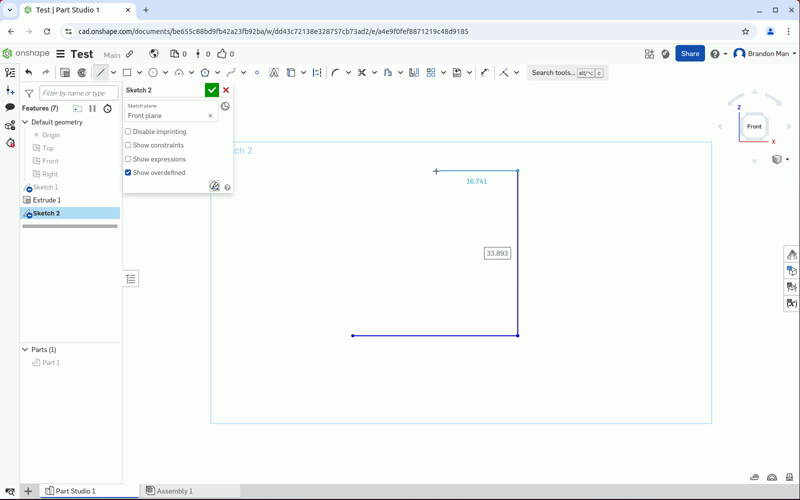
click(436, 170)
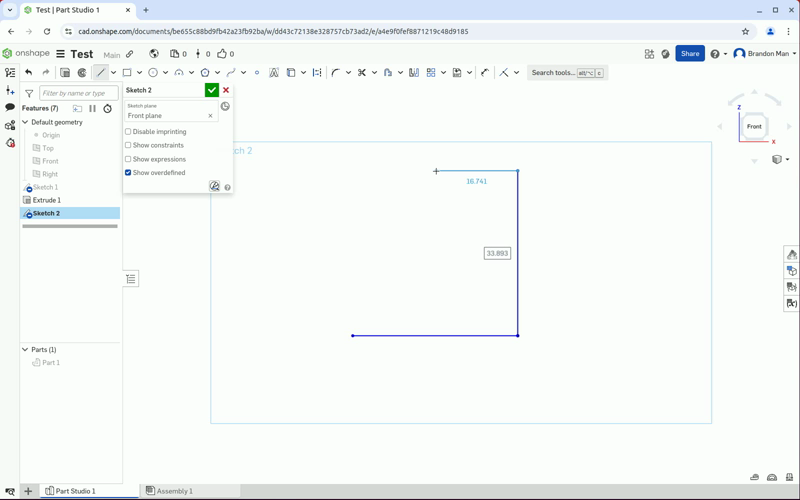
key_up(shift)
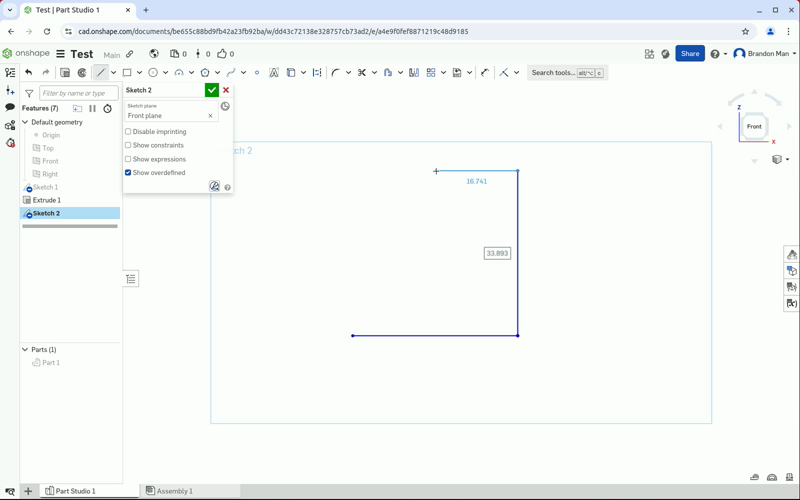
key_down(shift)
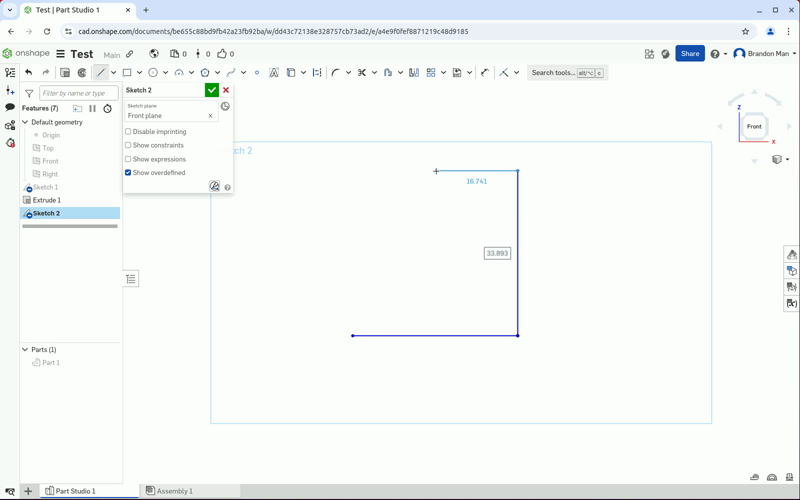
mouse_move(352, 252)
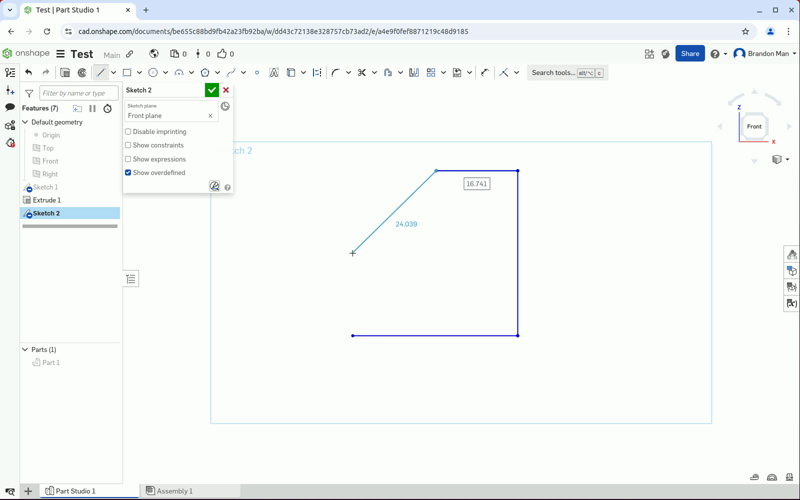
click(352, 252)
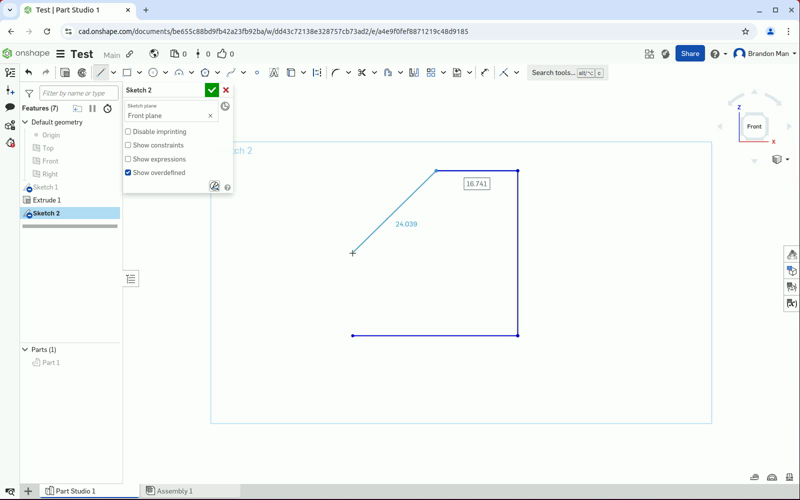
key_up(shift)
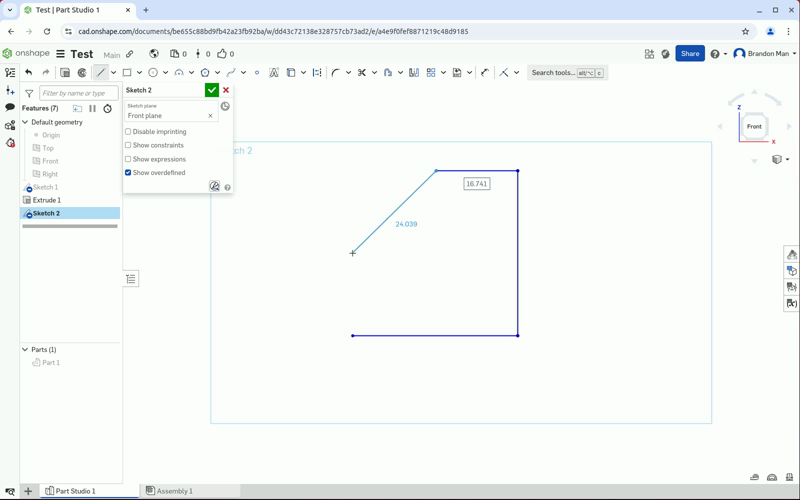
key_down(shift)
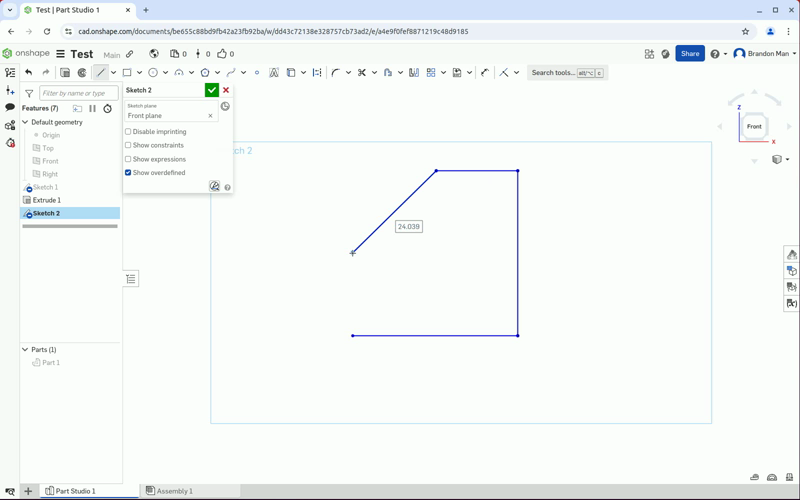
mouse_move(352, 335)
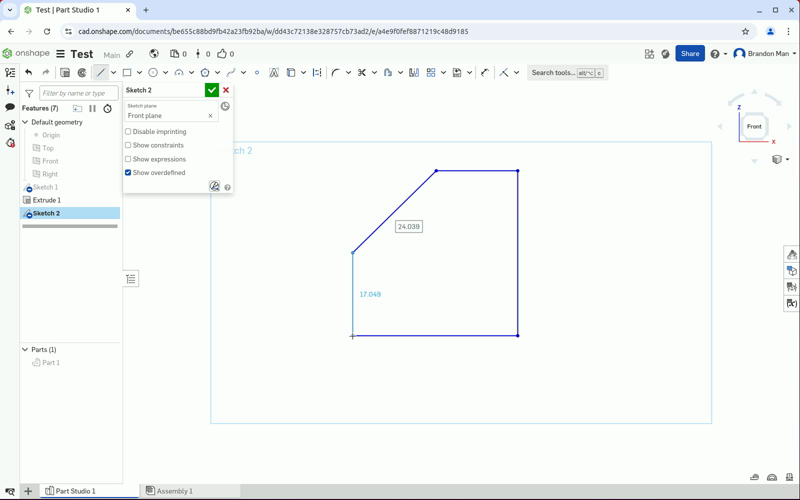
key_up(shift)
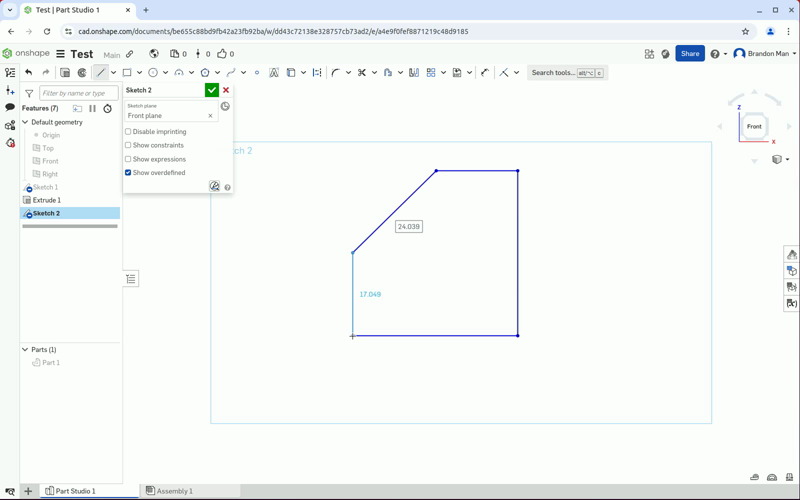
click(352, 335)
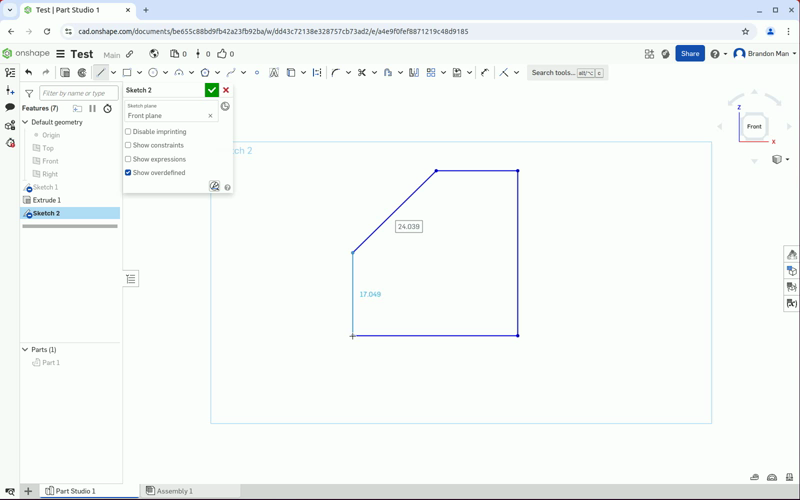
key(esc)
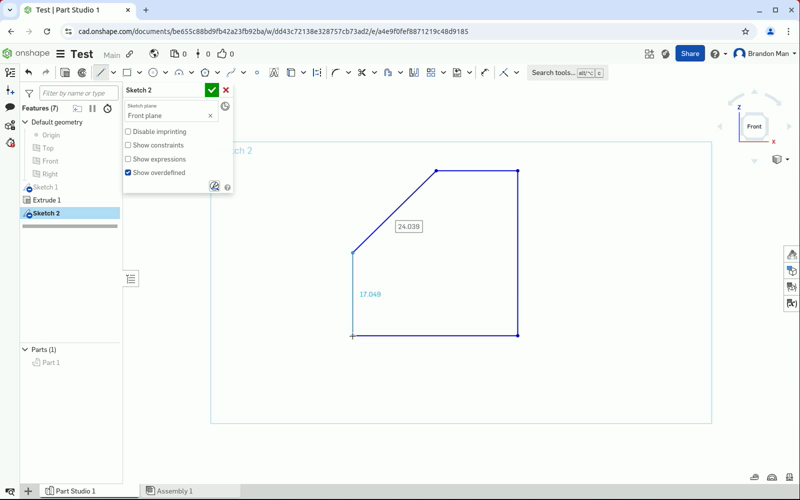
mouse_move(403, 263)
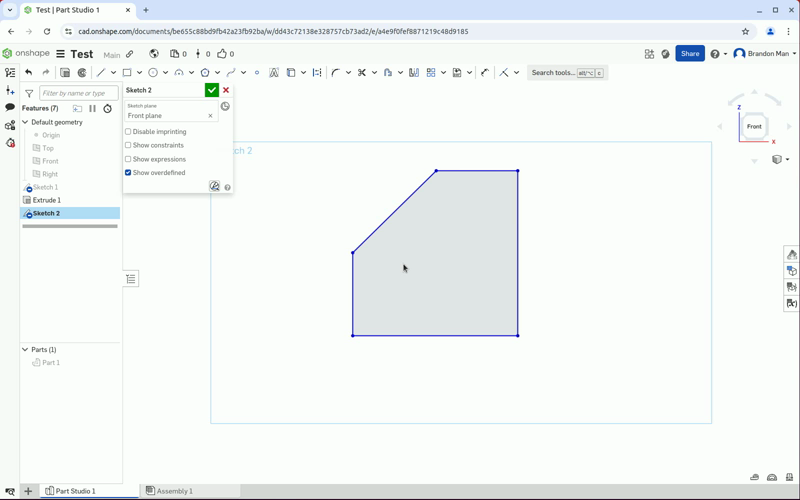
click(403, 263)
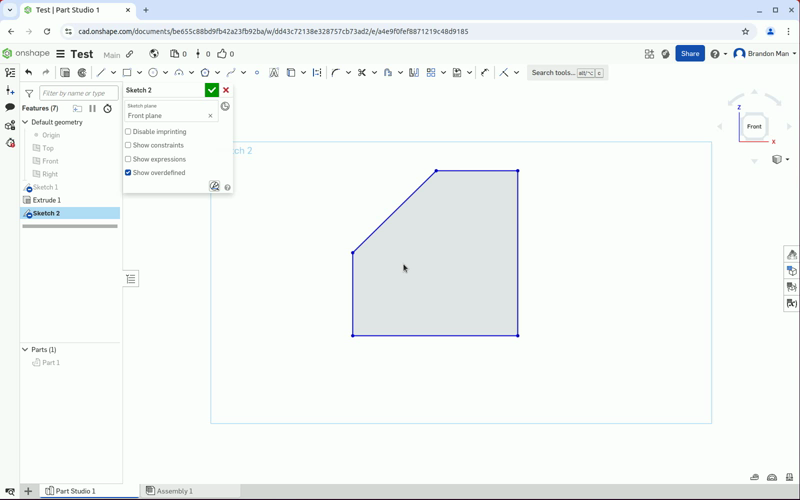
mouse_move(73, 352)
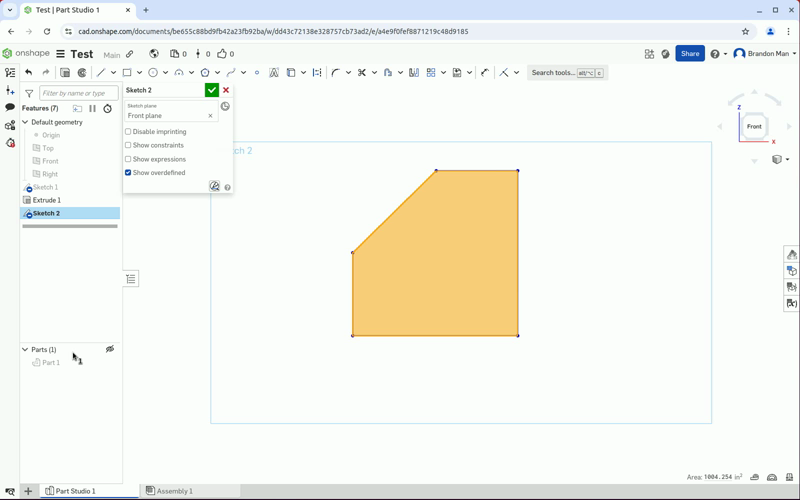
key(shift+y)
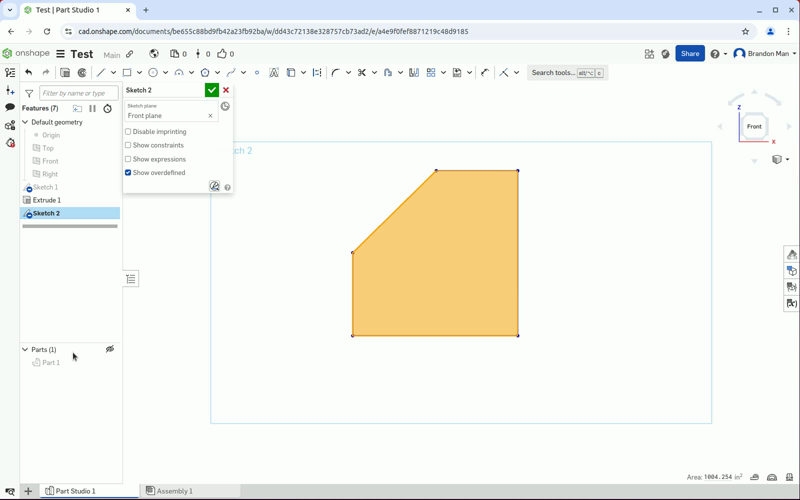
key(shift+e)
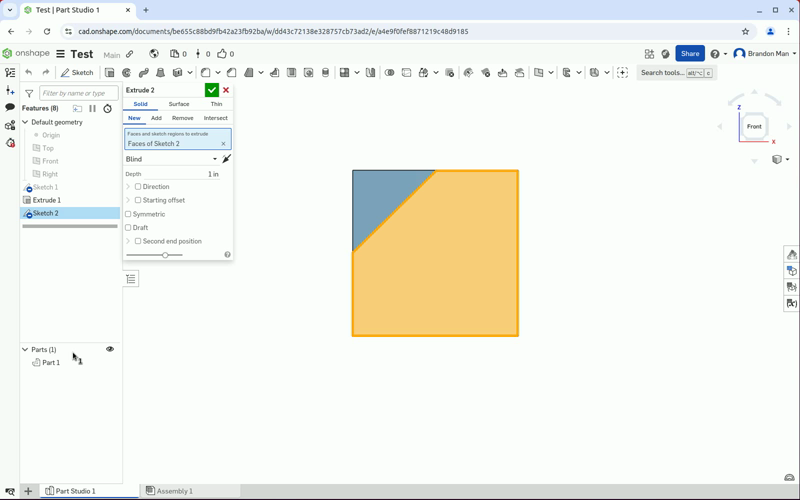
mouse_move(143, 106)
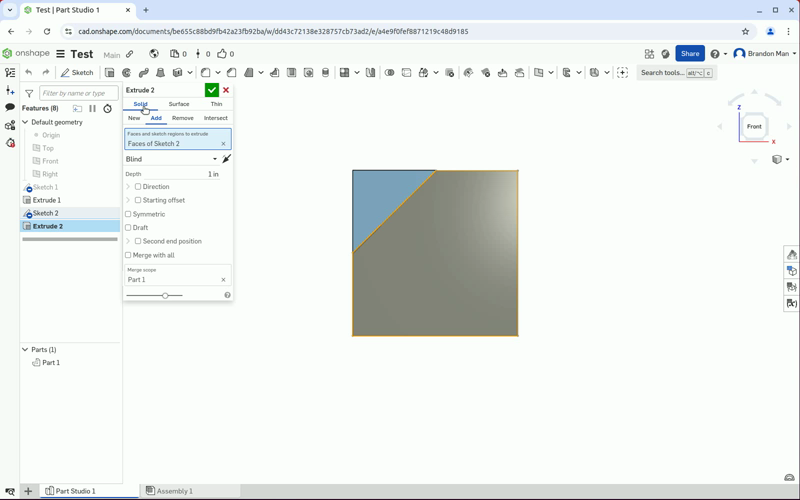
click(143, 106)
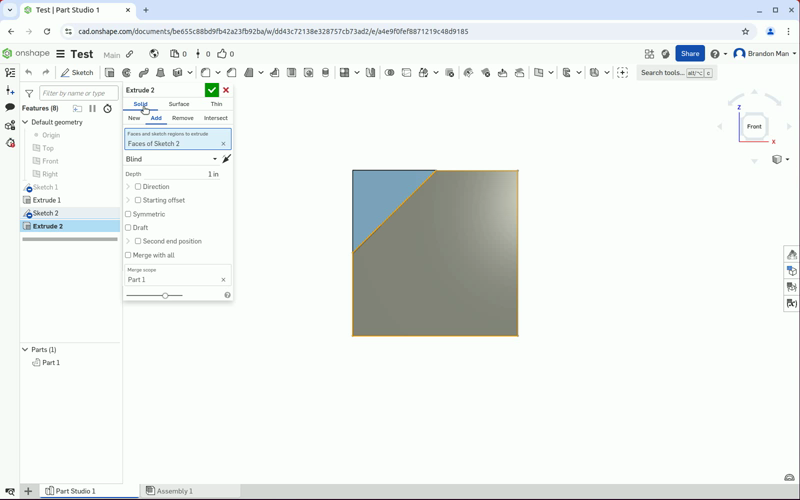
mouse_move(137, 120)
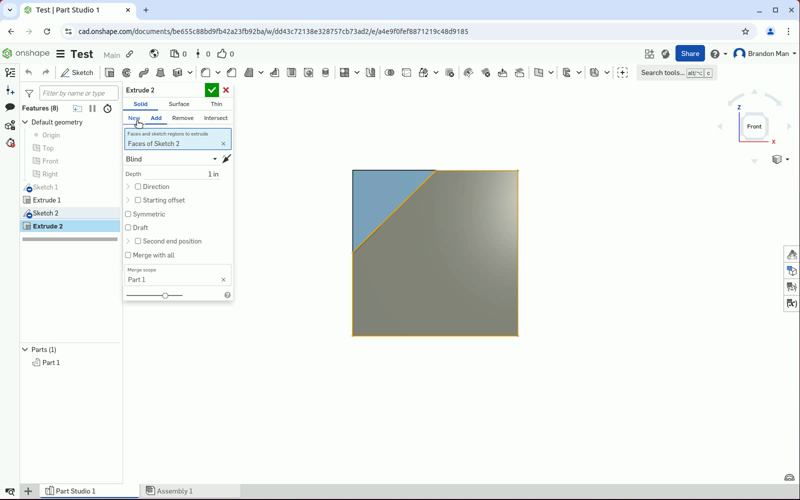
click(137, 120)
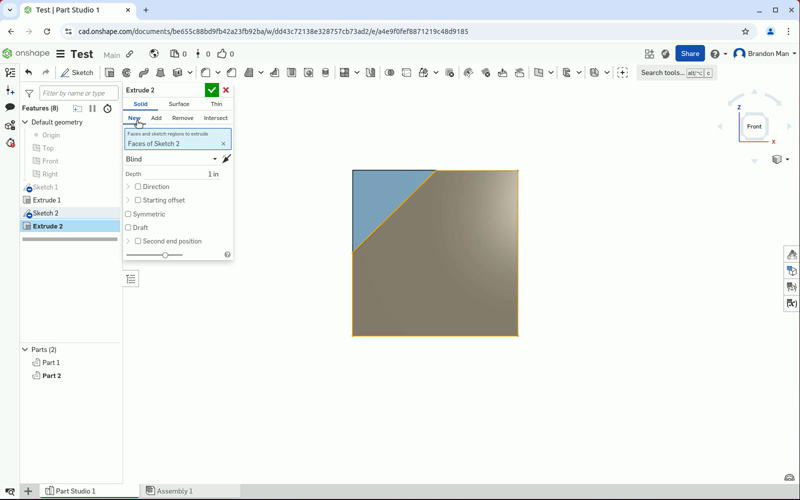
key(tab, 4)
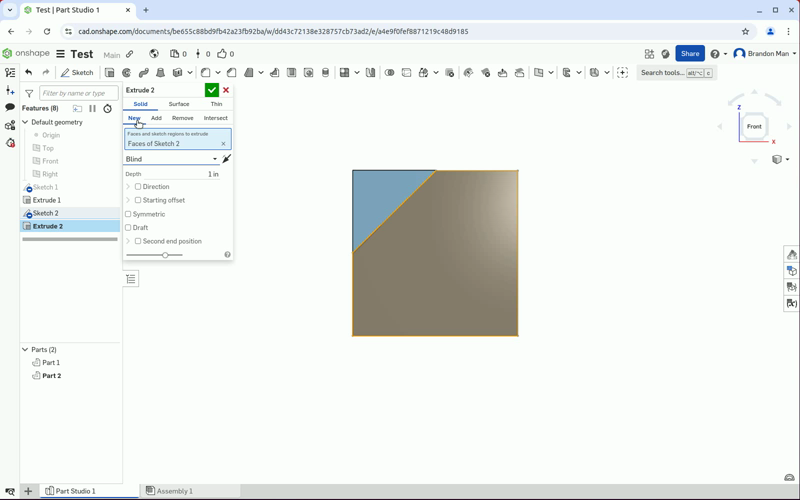
text(11.554)
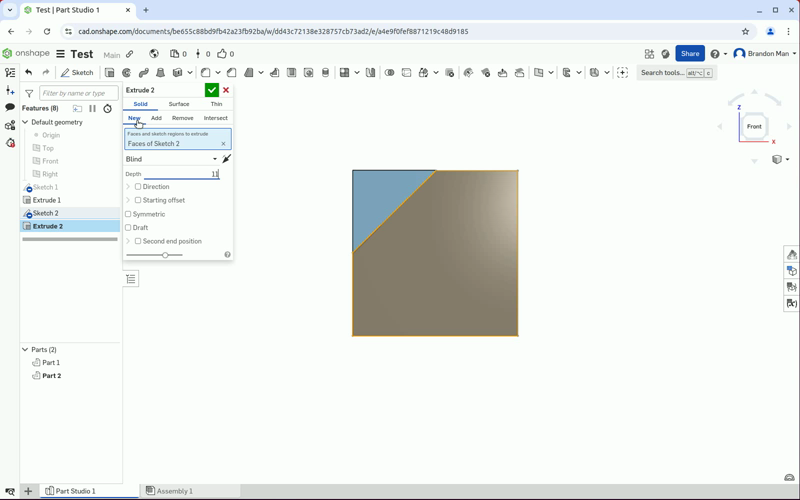
key(tab, 3)
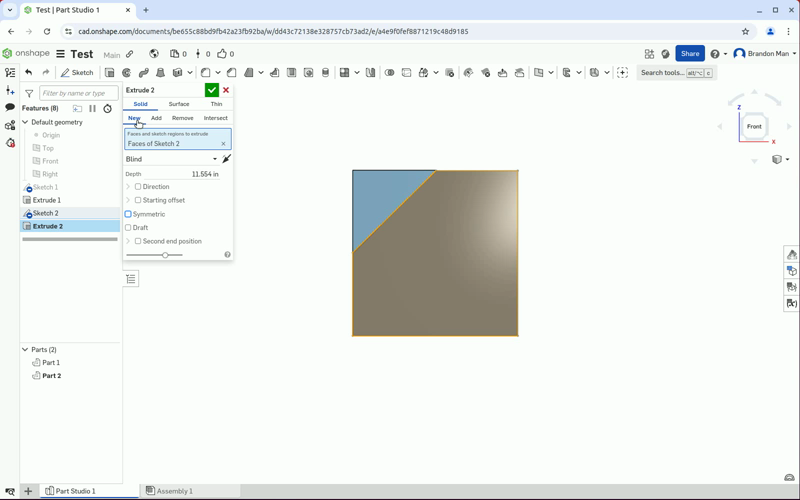
key(space)
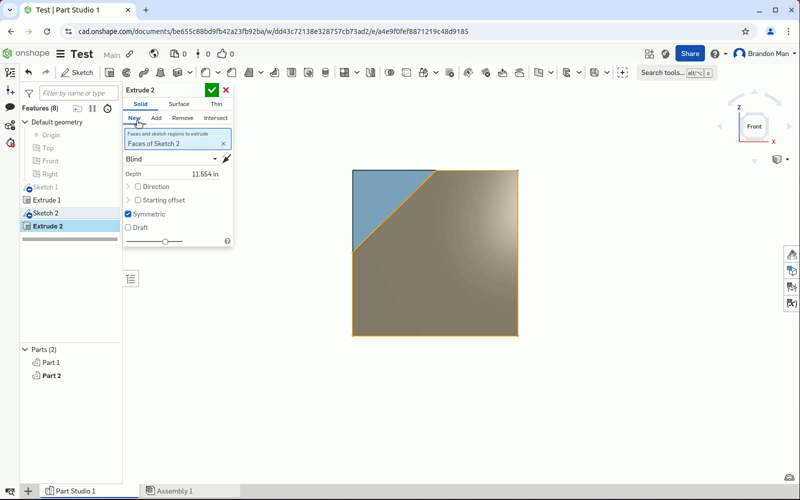
key(enter)
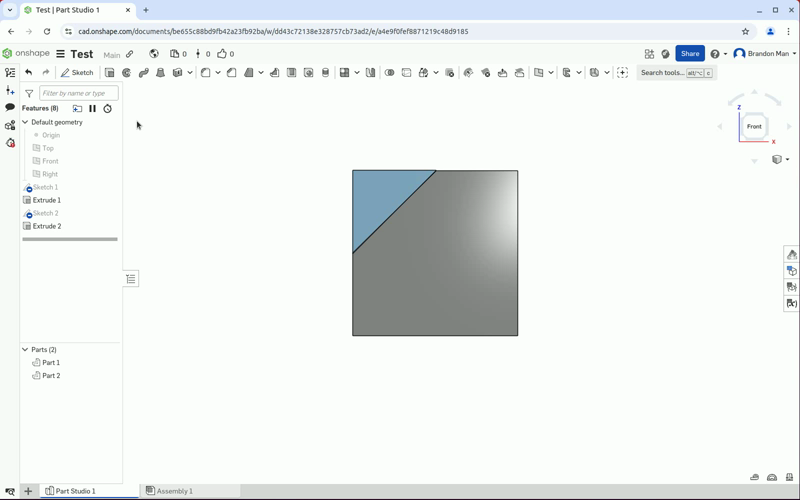
key(shift+h)
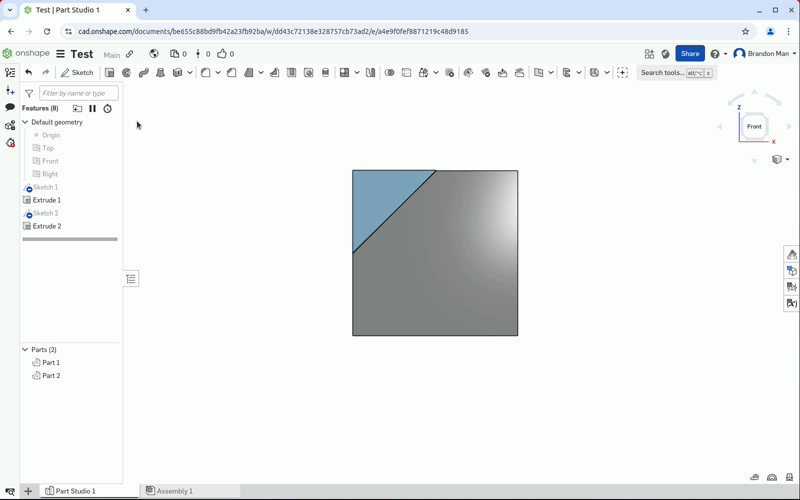
key(shift+h)
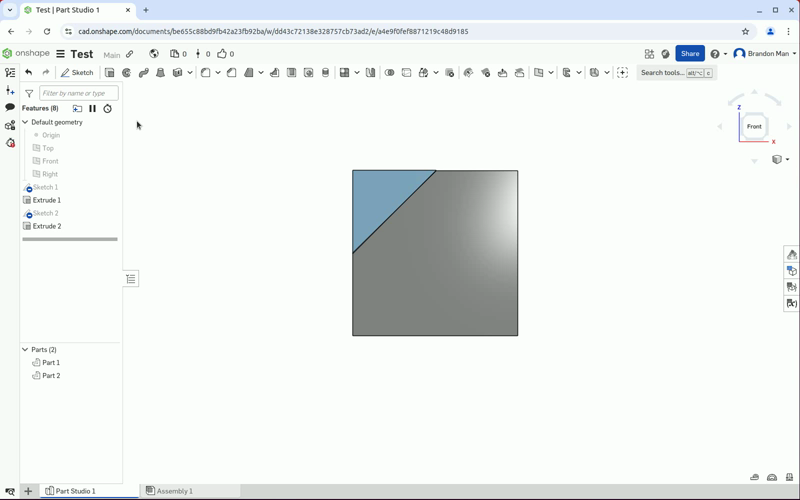
key(shift+7)
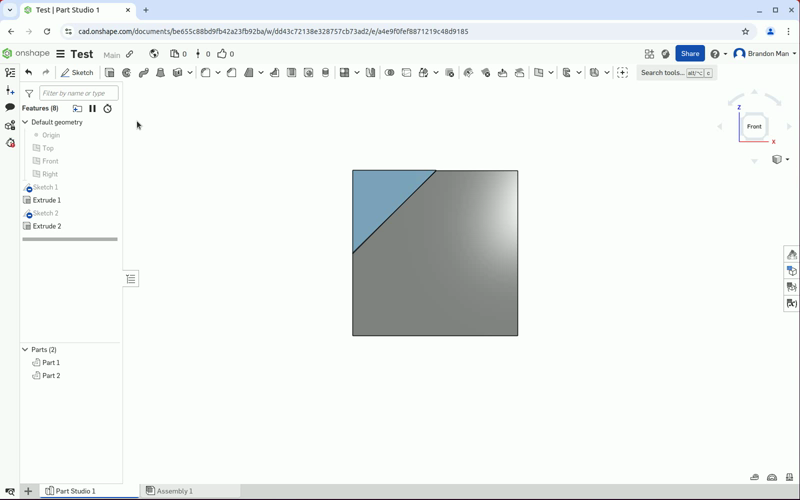
key(left, 2)
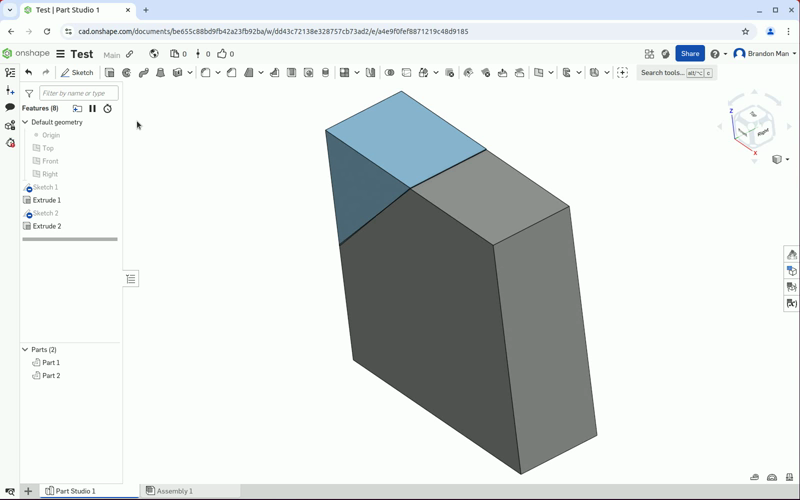
key(down, 2)
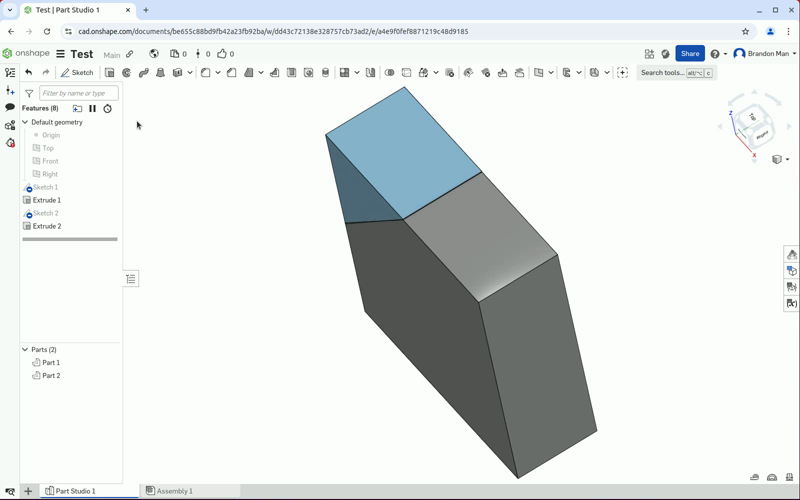
key(up, 2)
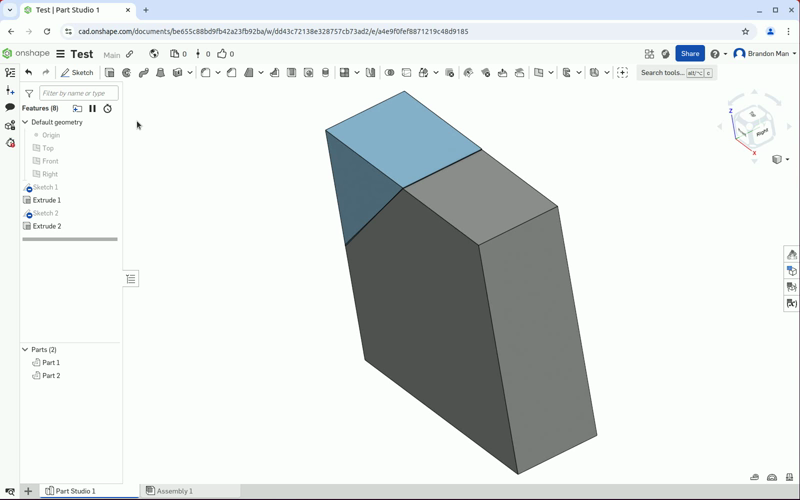
key(right, 2)
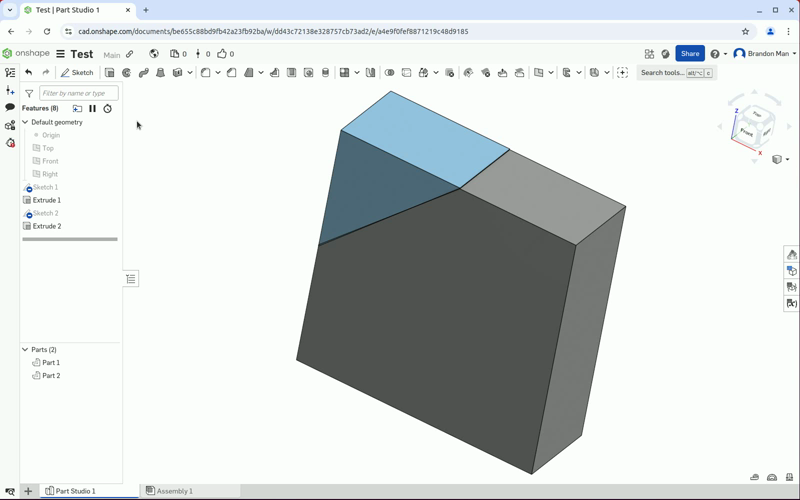
mouse_move(73, 189)
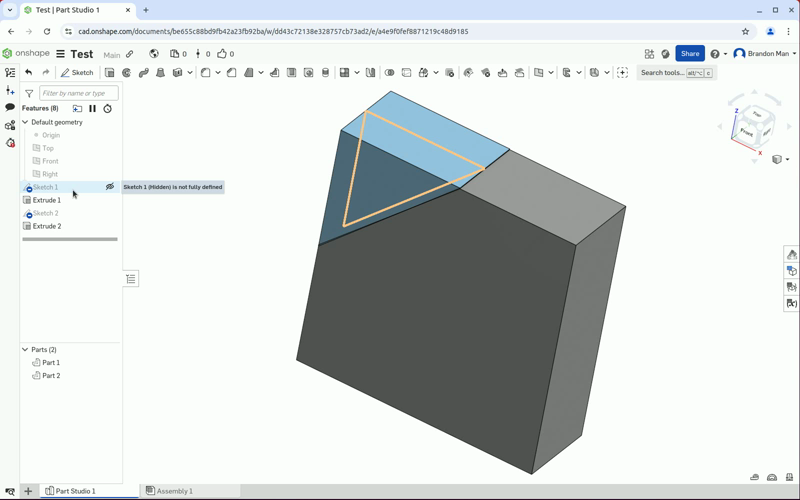
click(73, 189)